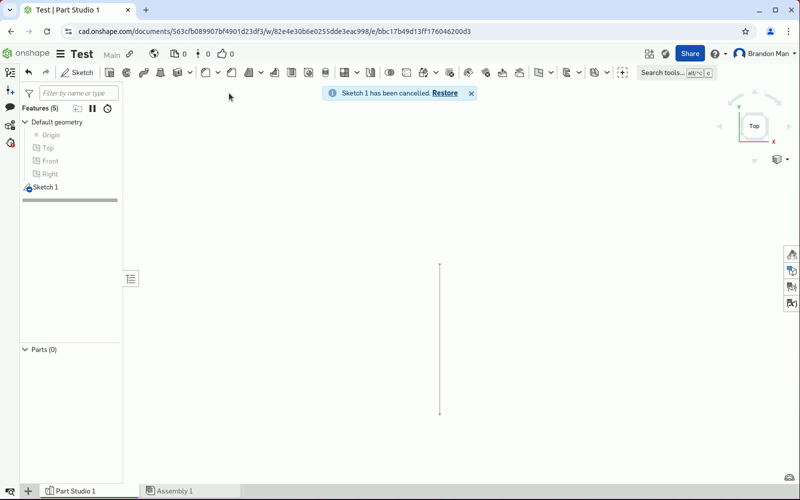
key(shift+h)
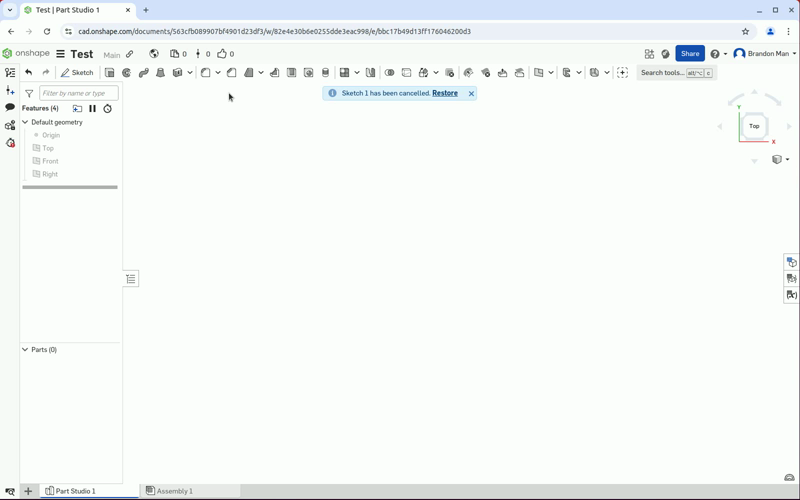
mouse_move(73, 352)
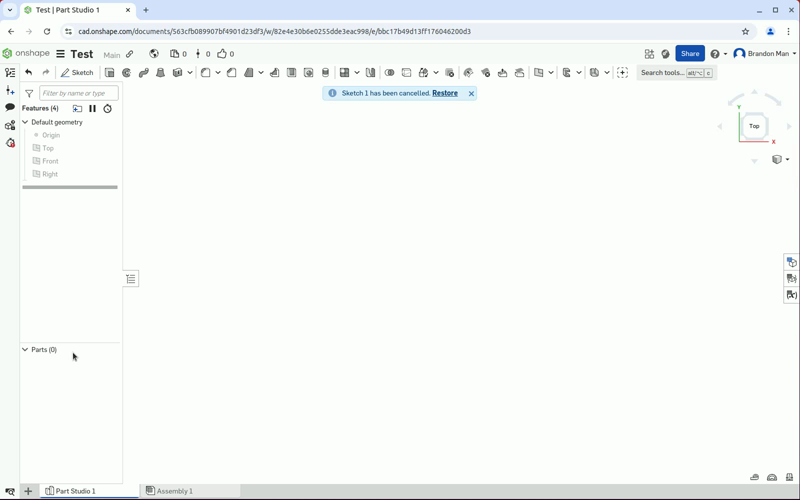
key(y)
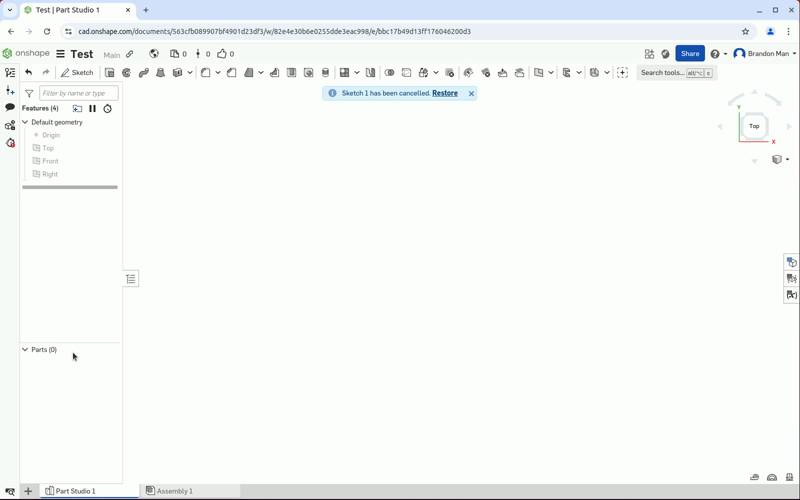
key(shift+p)
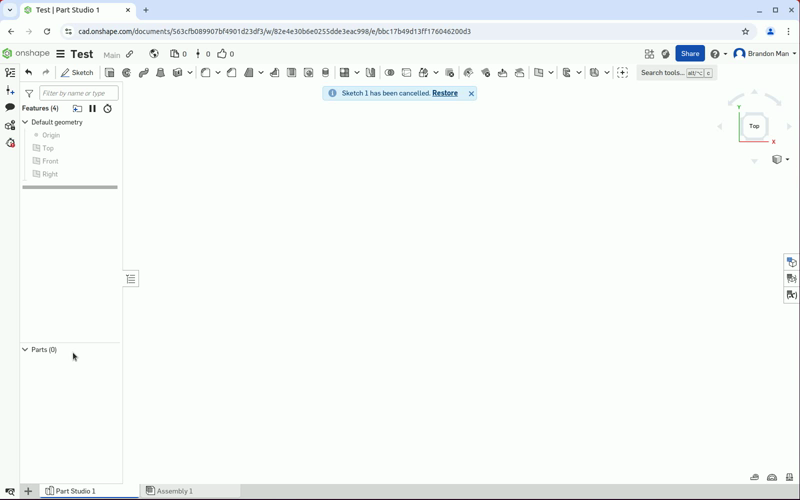
key(space)
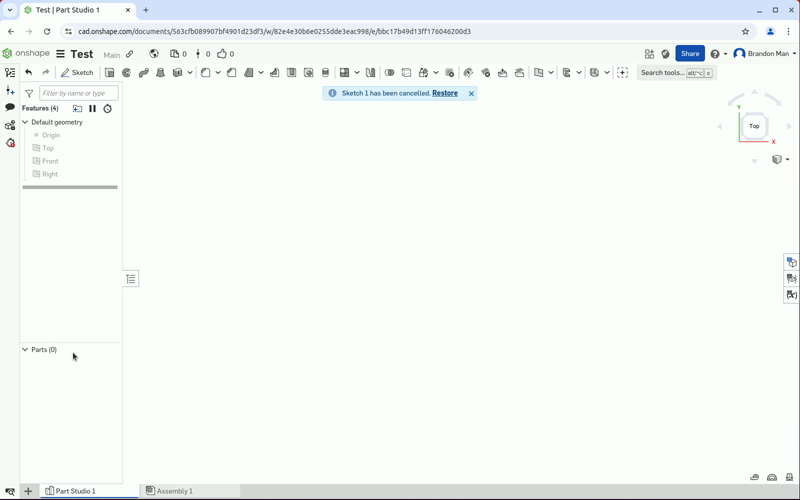
key_down(shift)
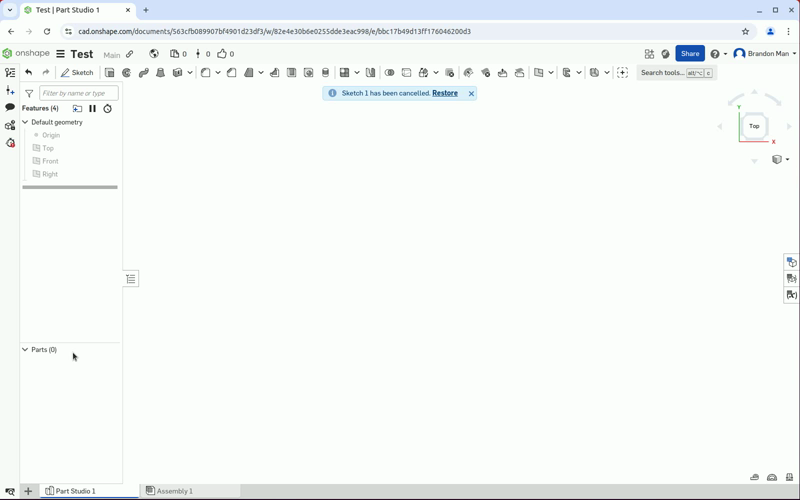
key(up)
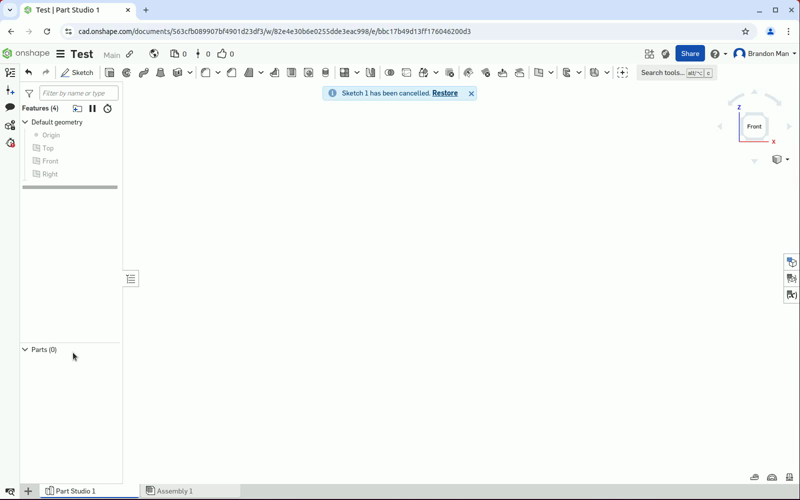
key_up(shift)
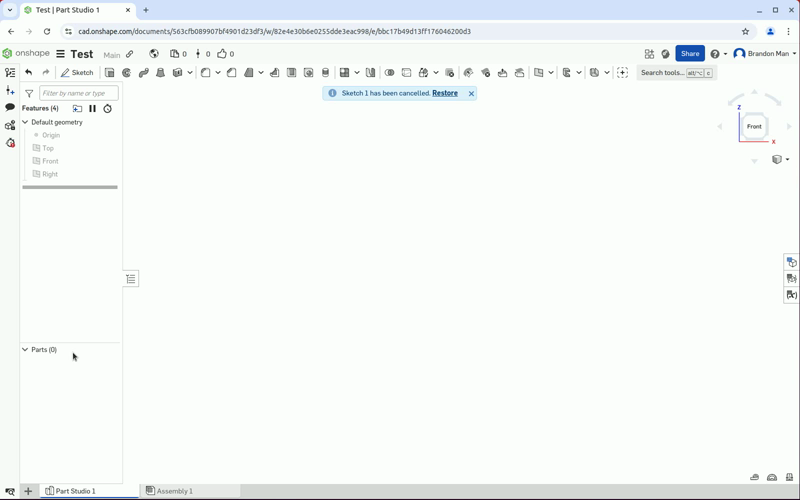
mouse_move(73, 352)
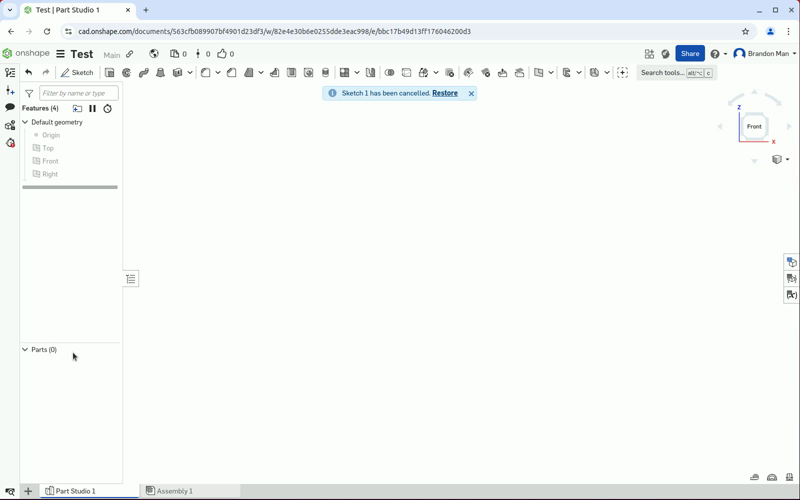
key(shift+y)
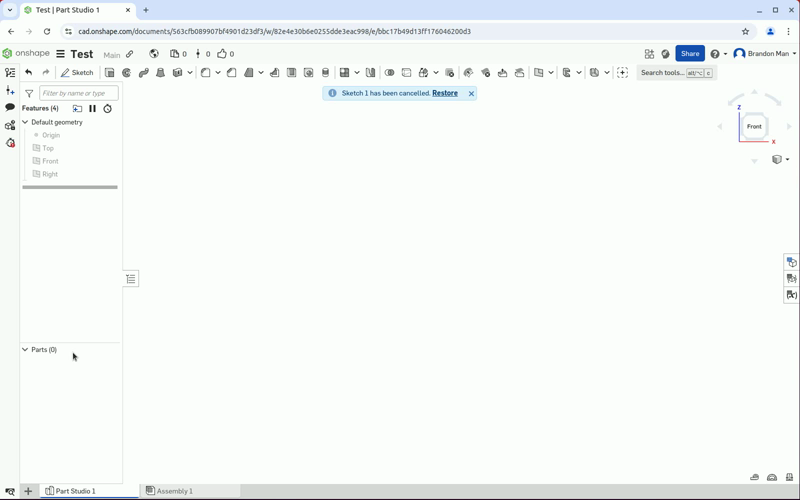
key(shift+s)
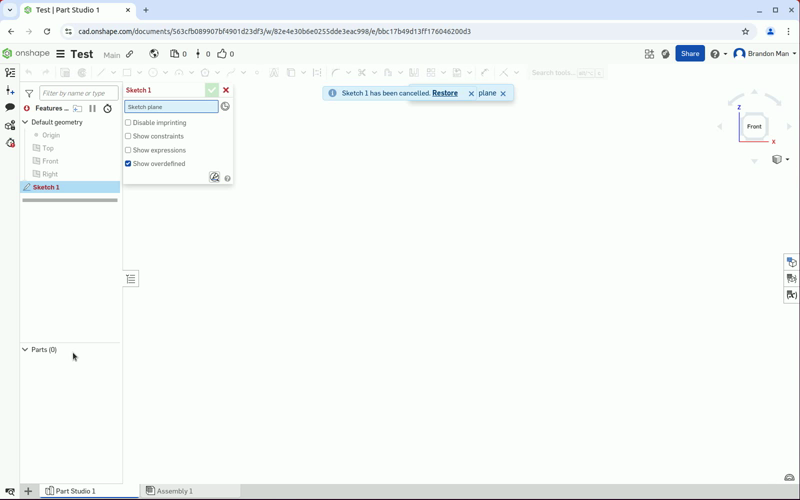
mouse_move(73, 163)
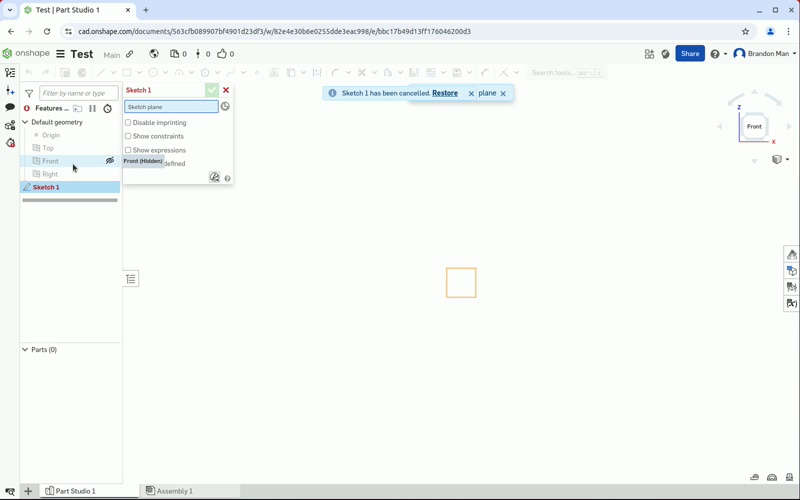
click(73, 163)
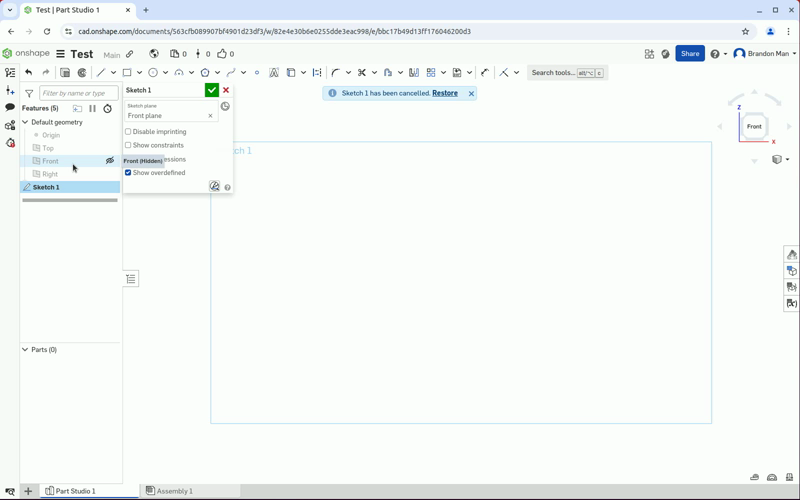
mouse_move(73, 352)
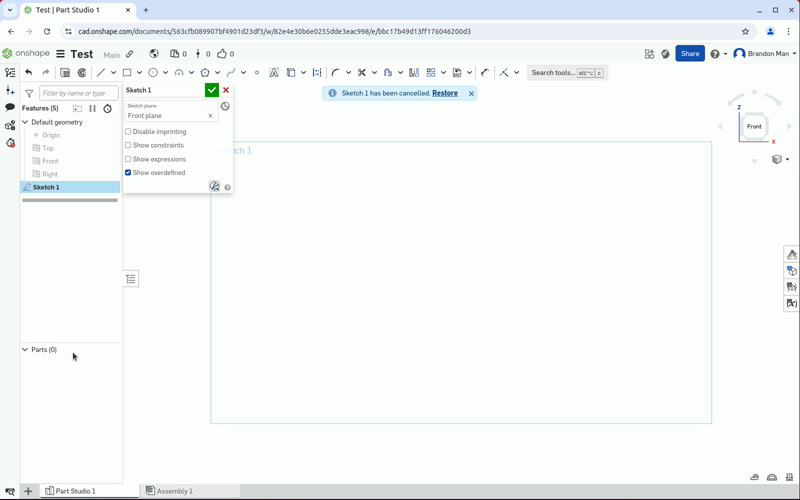
key(y)
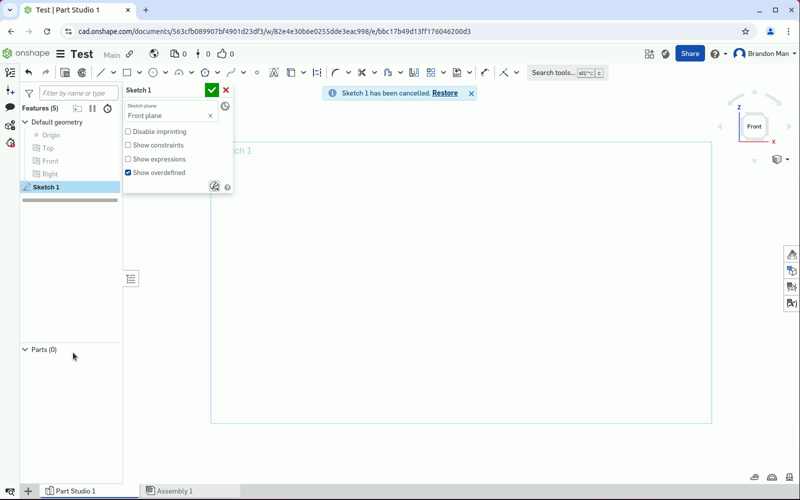
key(l)
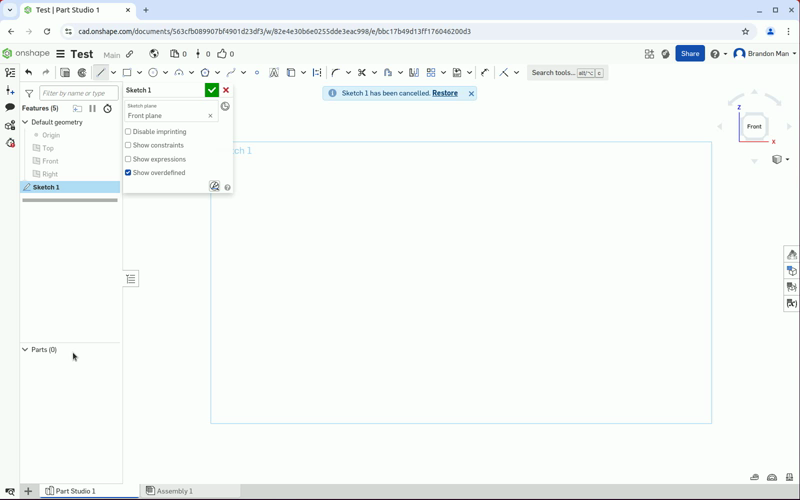
key_down(shift)
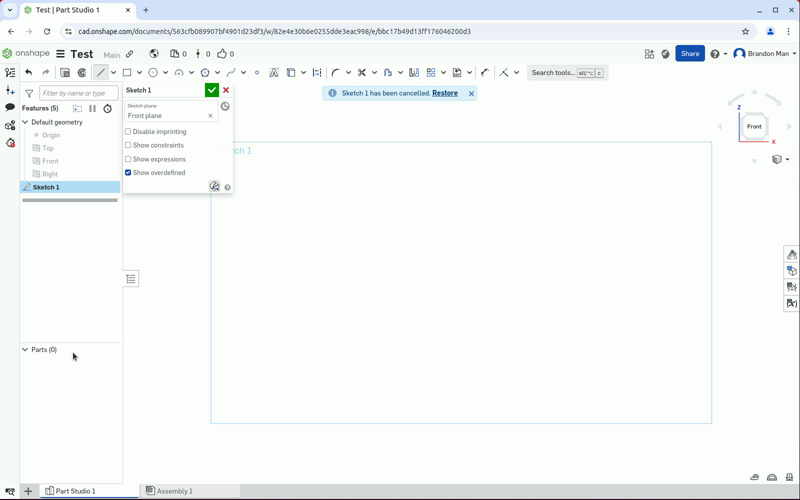
mouse_move(348, 266)
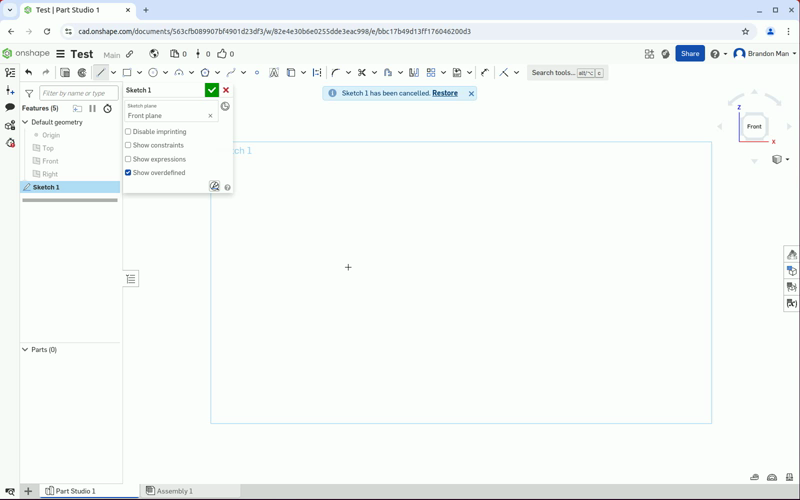
click(348, 266)
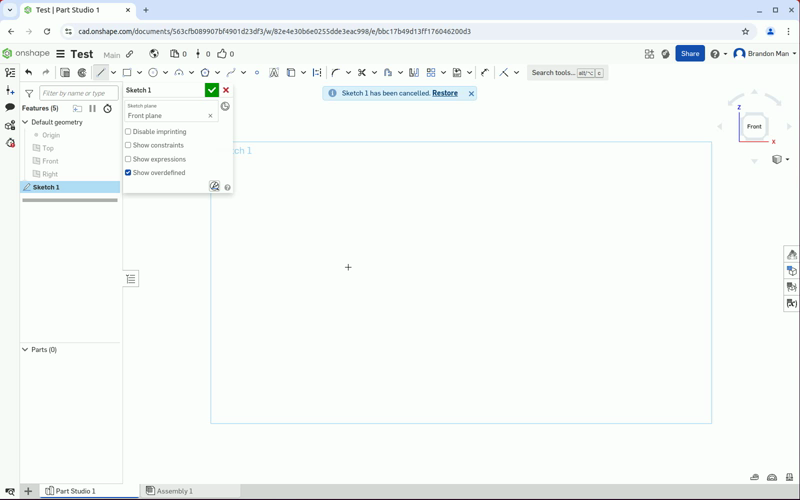
key_up(shift)
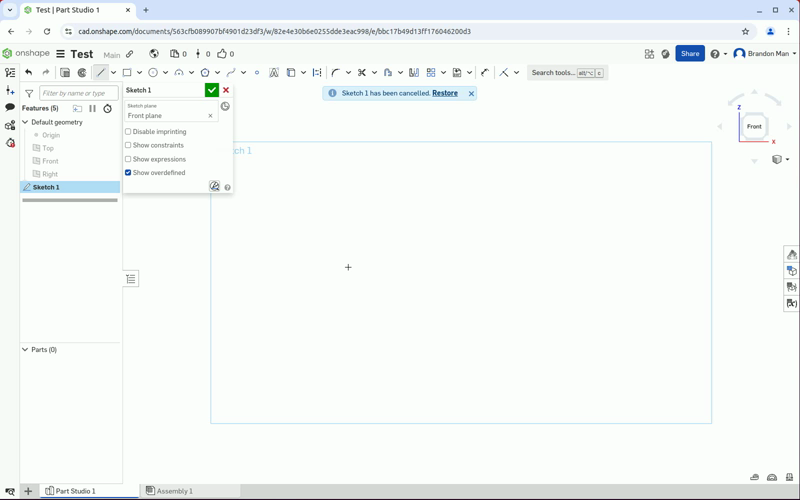
key_down(shift)
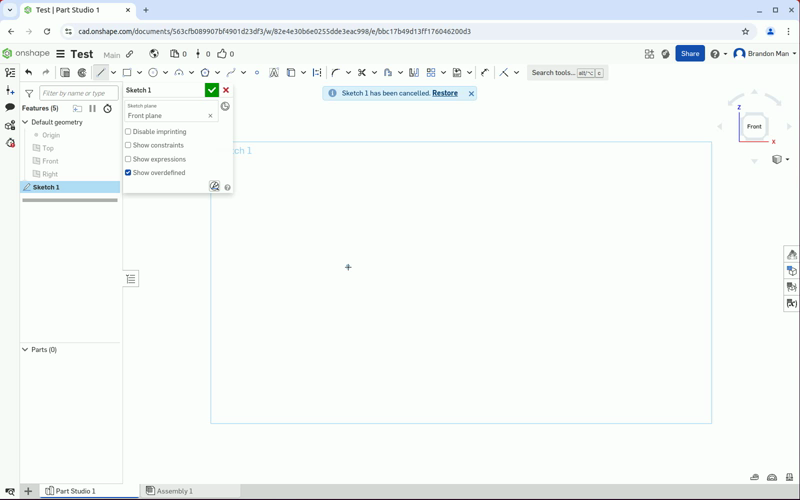
mouse_move(378, 266)
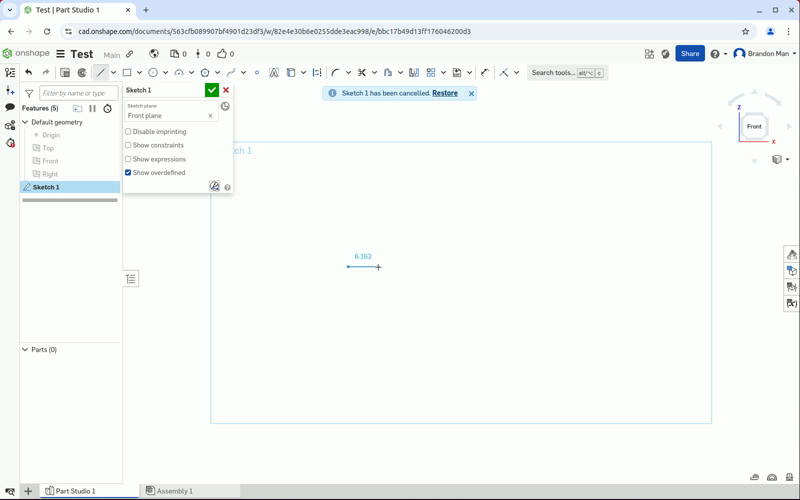
mouse_move(390, 266)
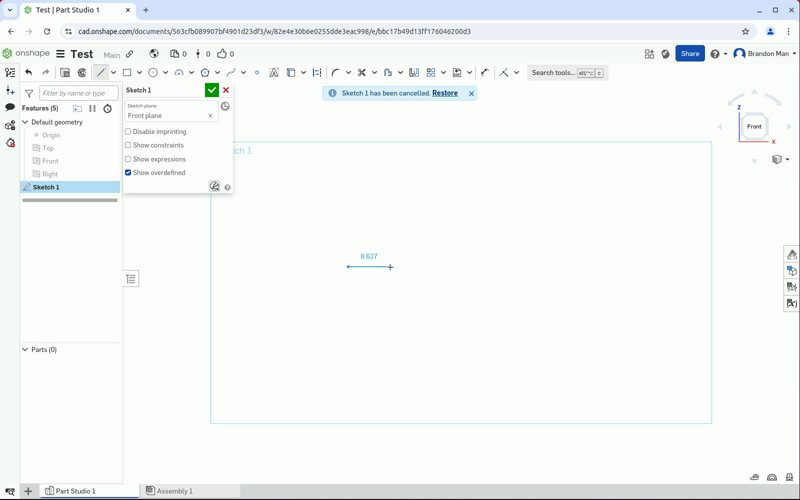
click(390, 266)
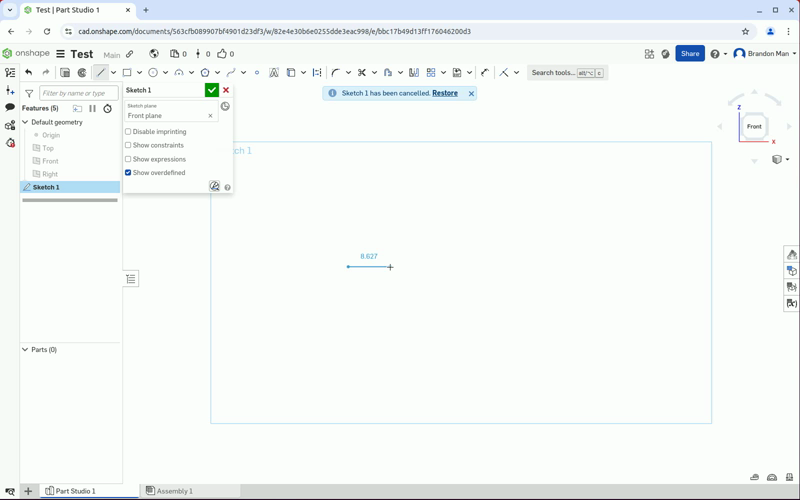
key_up(shift)
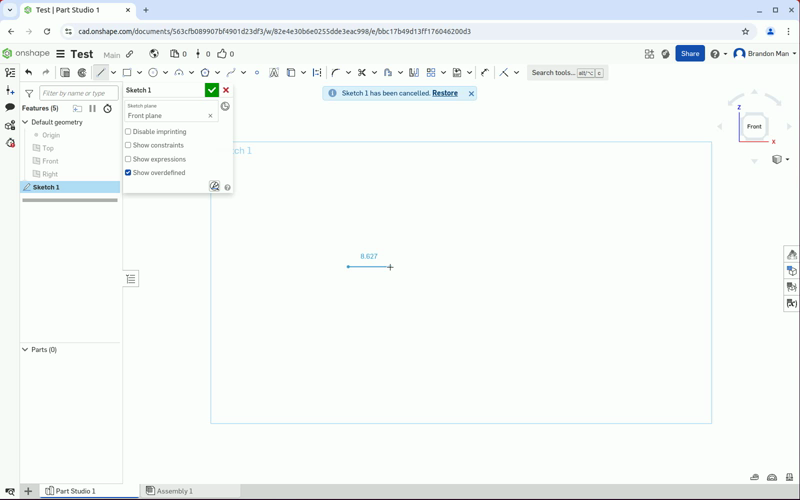
key_down(shift)
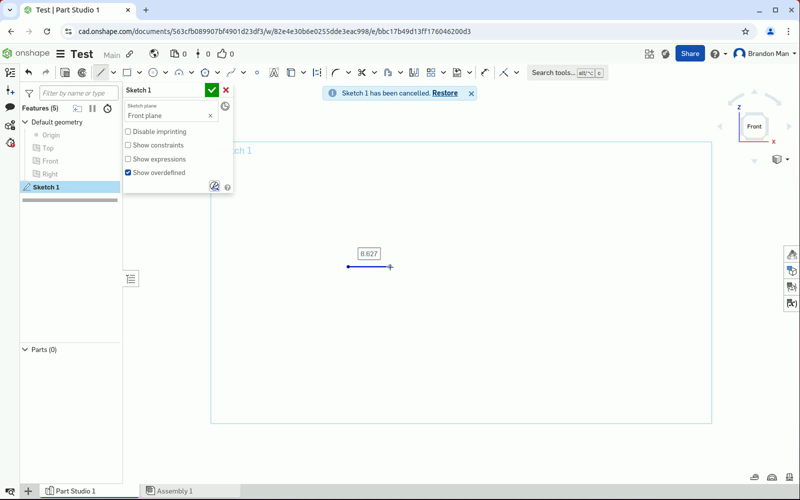
mouse_move(420, 266)
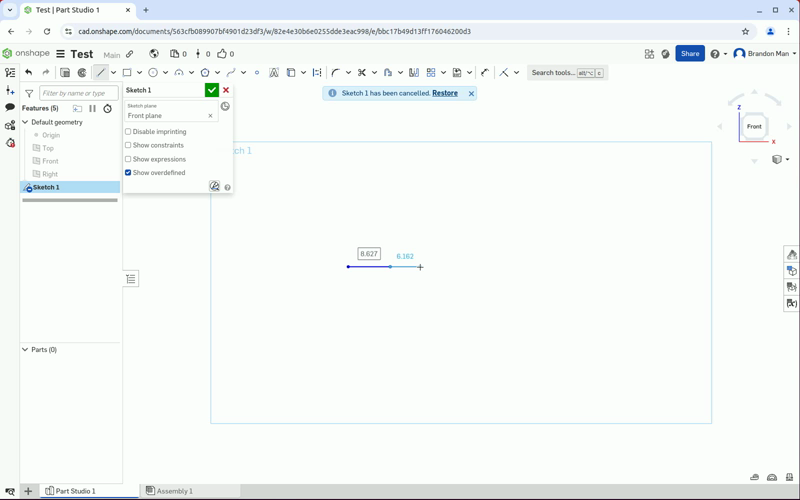
mouse_move(390, 219)
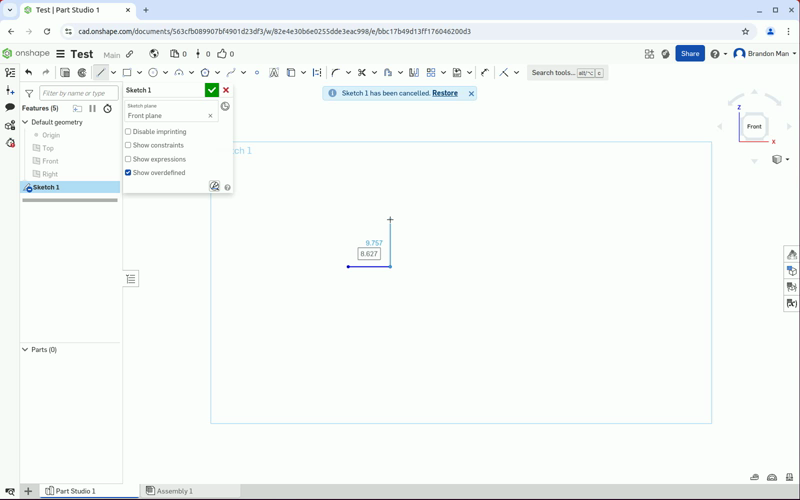
click(390, 219)
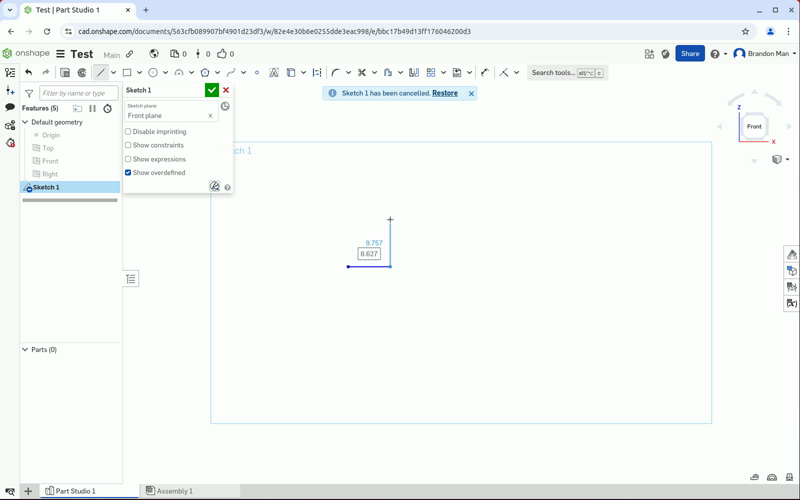
key_up(shift)
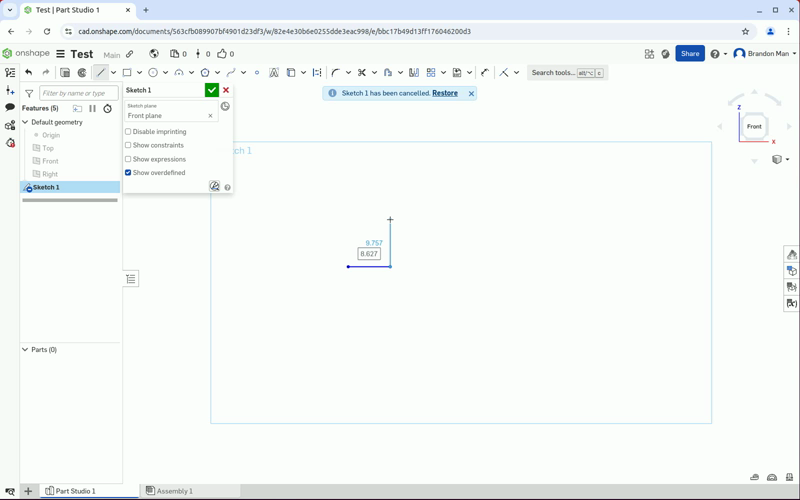
key_down(shift)
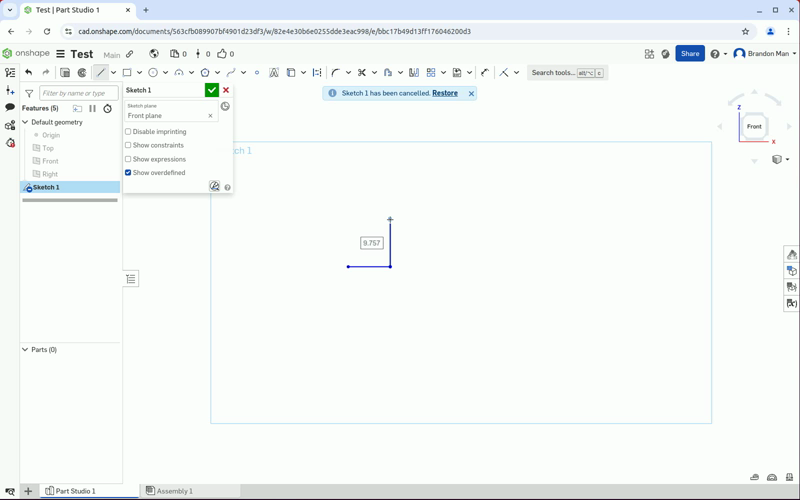
mouse_move(420, 219)
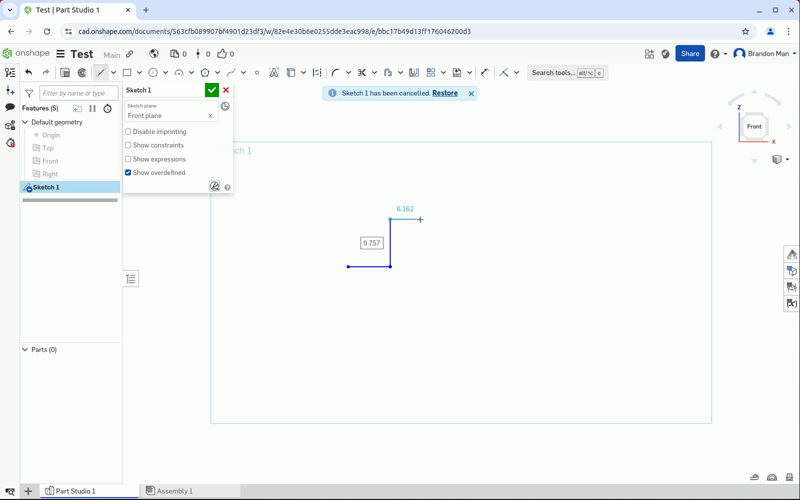
mouse_move(348, 219)
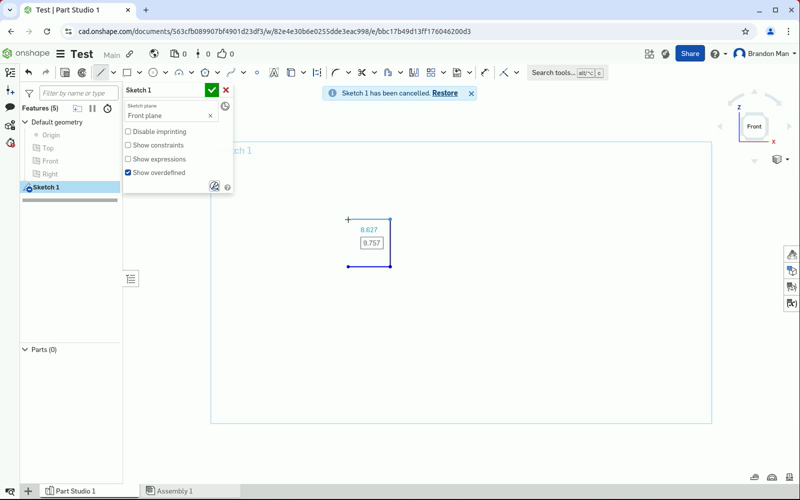
click(348, 219)
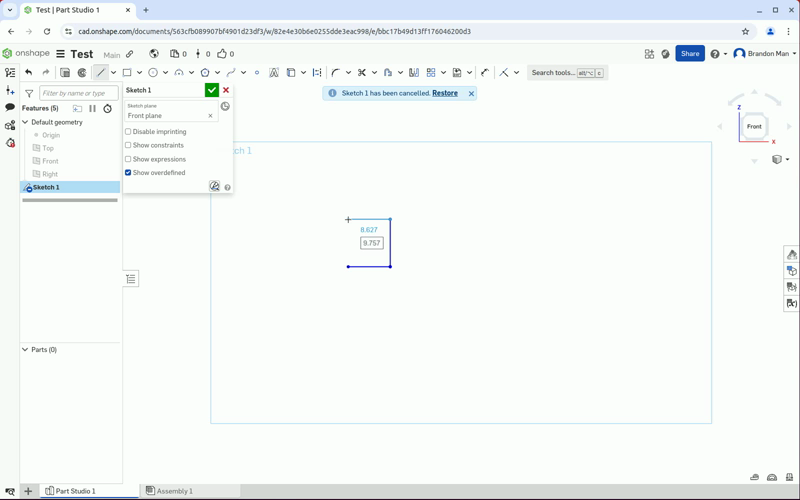
key_up(shift)
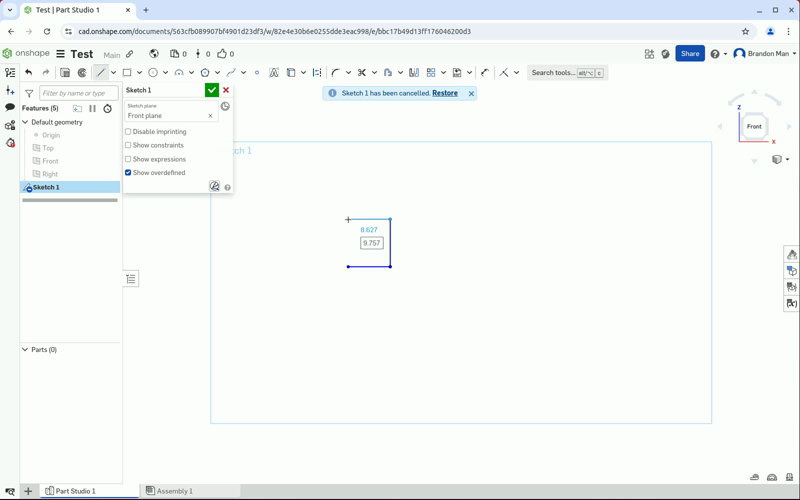
mouse_move(378, 219)
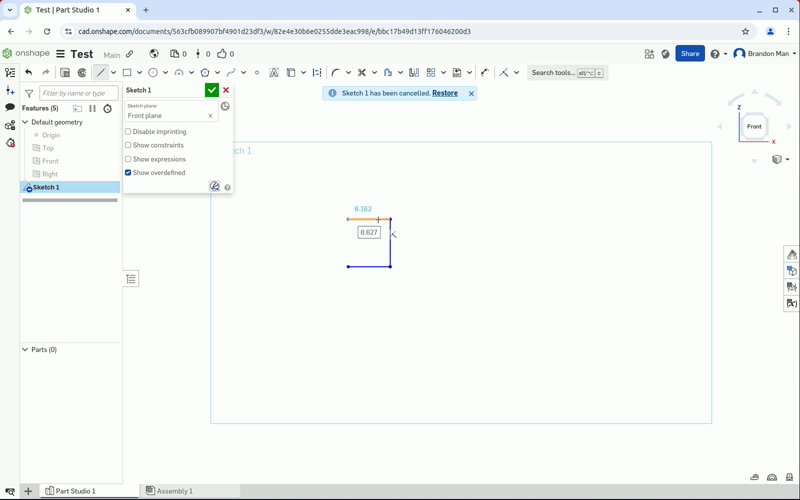
key_down(shift)
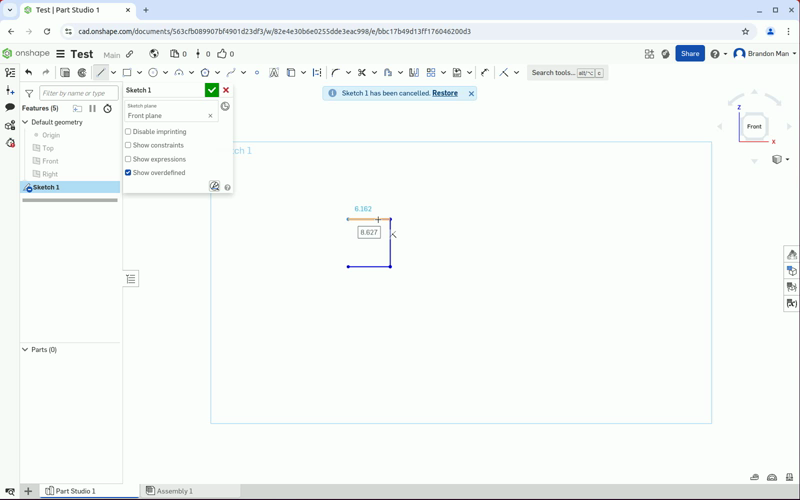
mouse_move(348, 266)
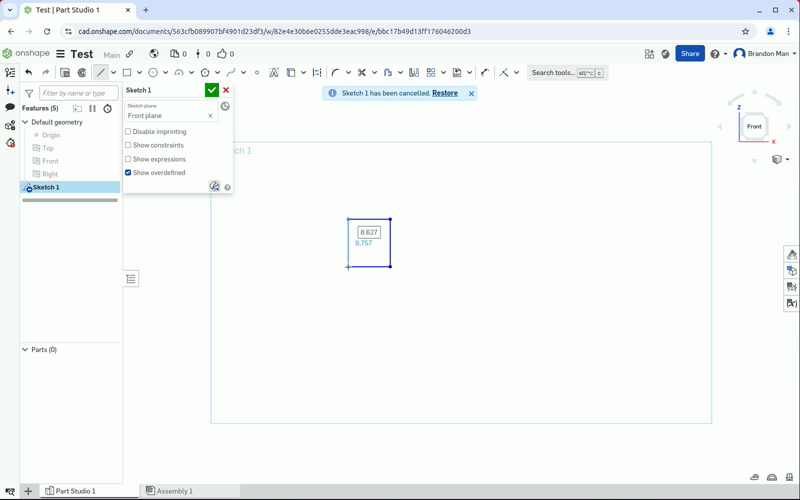
key_up(shift)
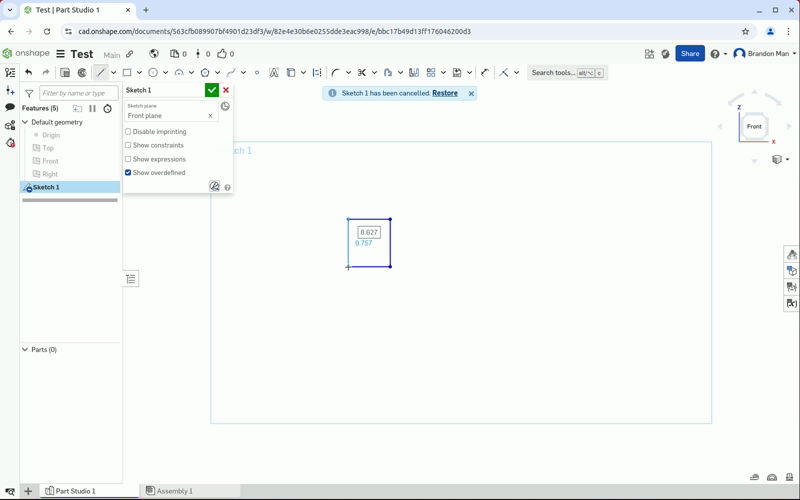
click(348, 266)
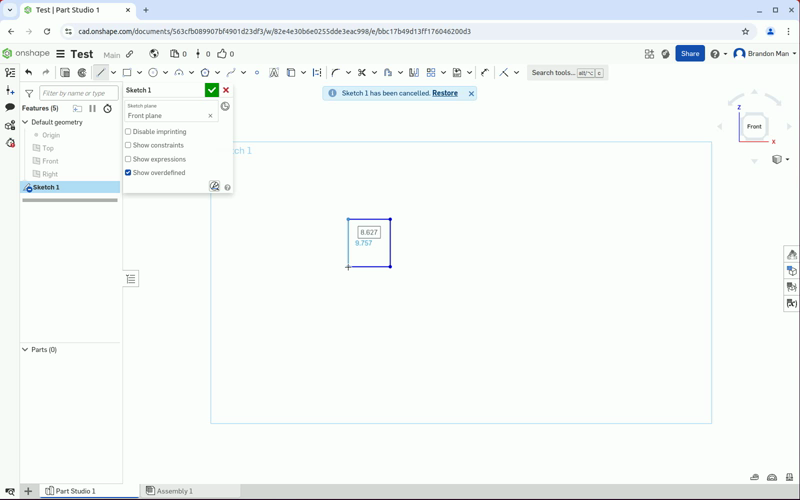
key(esc)
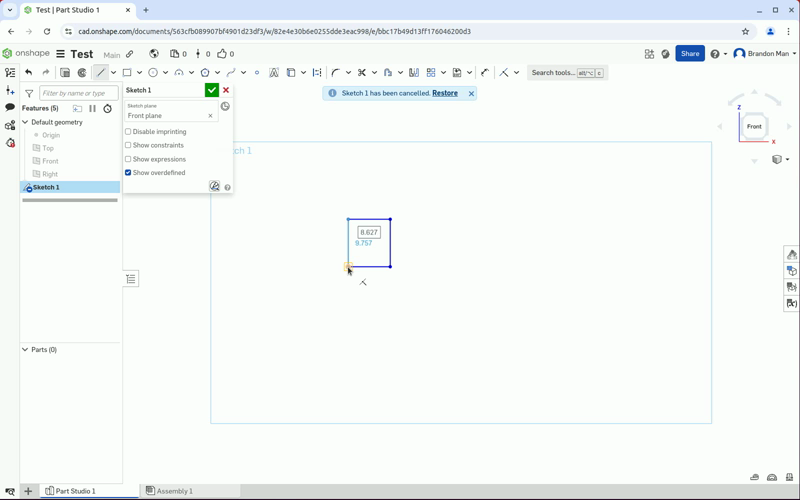
mouse_move(383, 242)
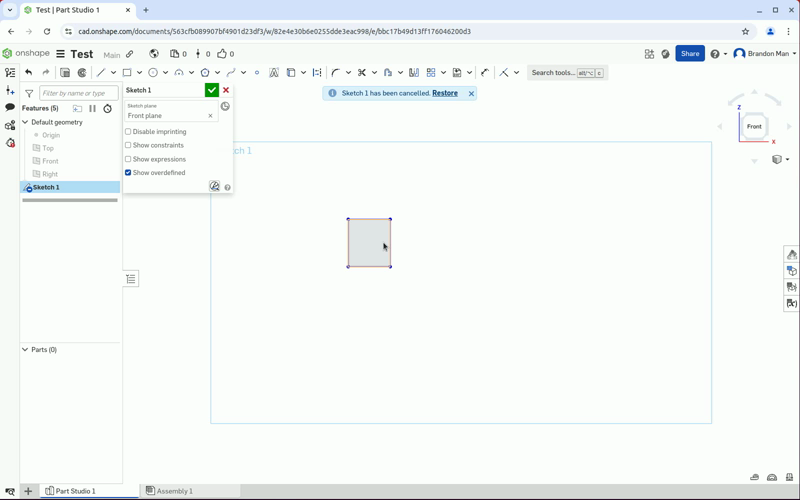
click(383, 242)
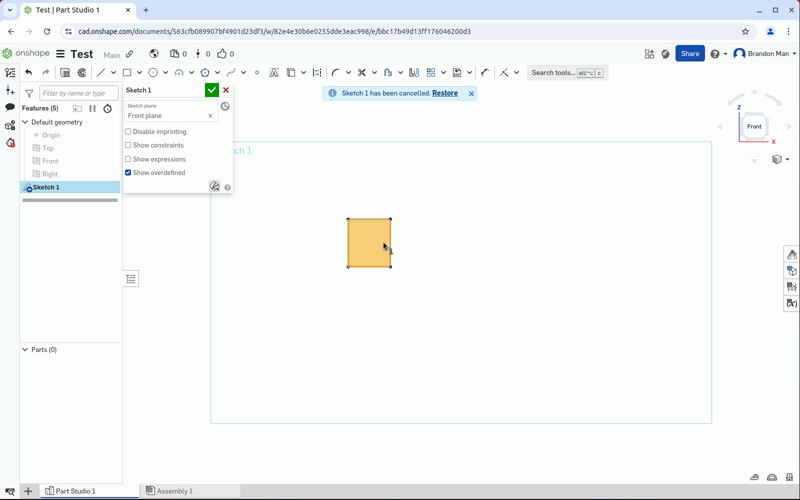
mouse_move(73, 352)
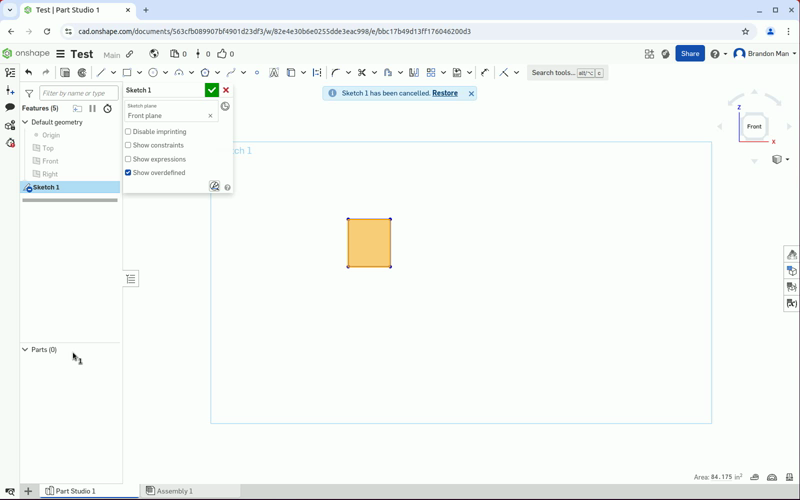
key(shift+y)
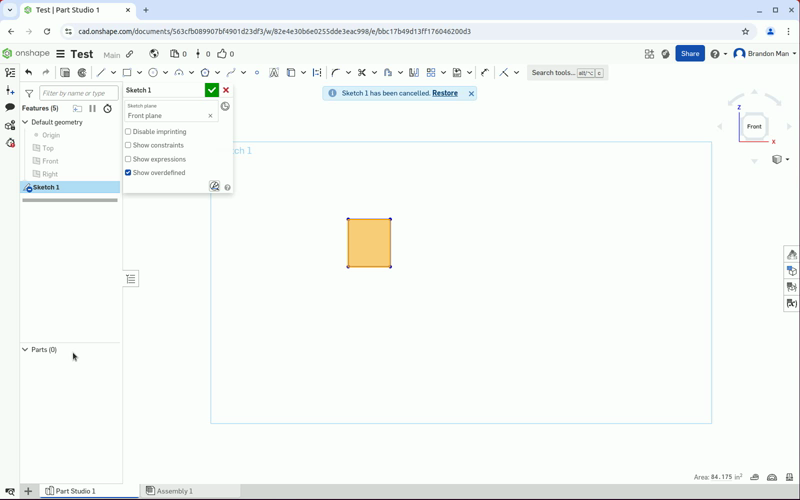
key(shift+e)
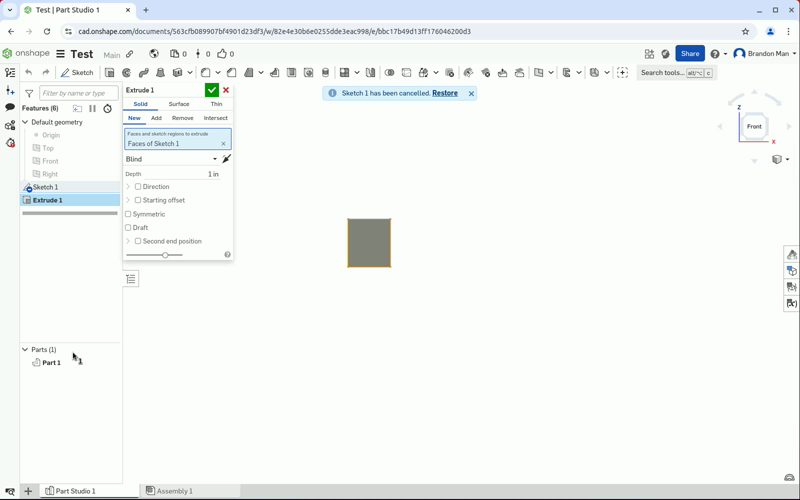
mouse_move(143, 106)
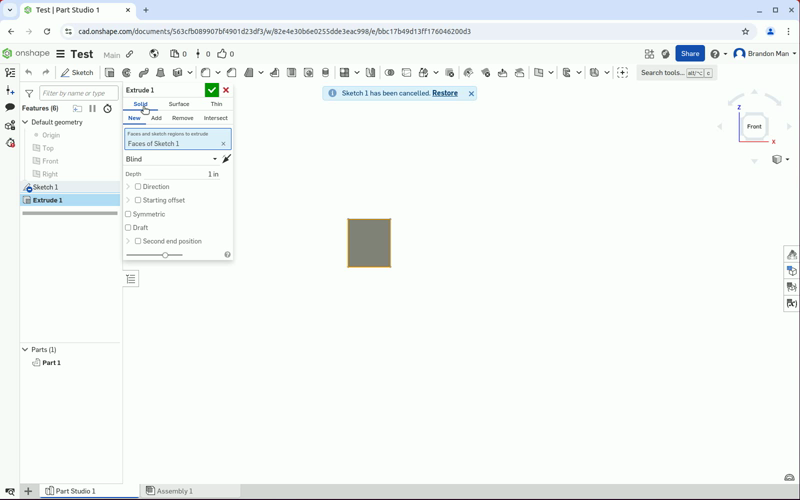
click(143, 106)
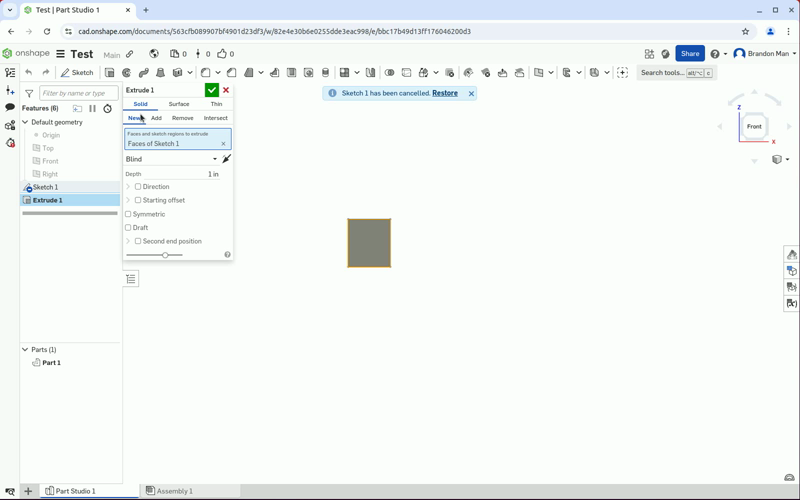
mouse_move(137, 120)
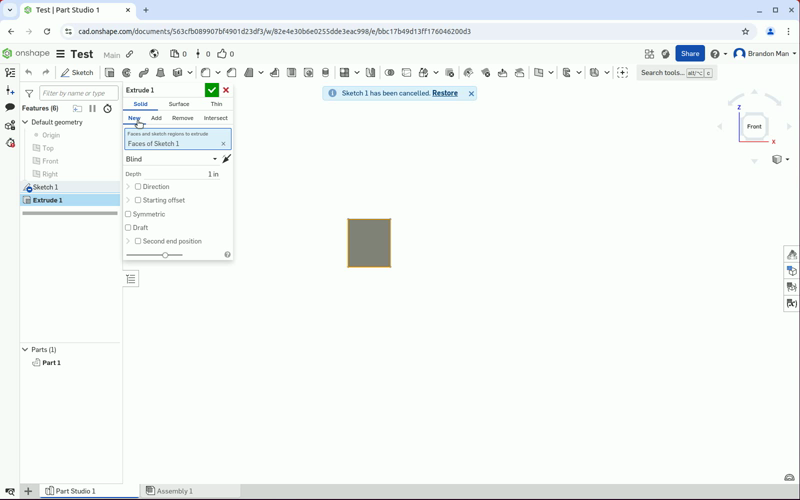
click(137, 120)
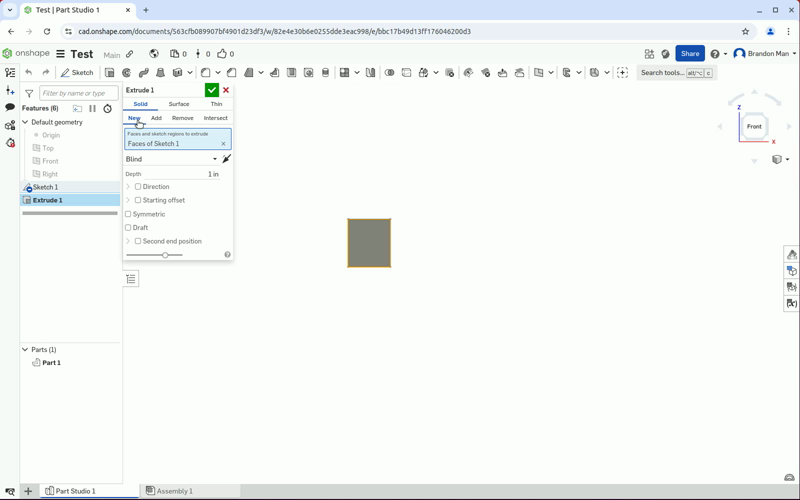
key(tab, 4)
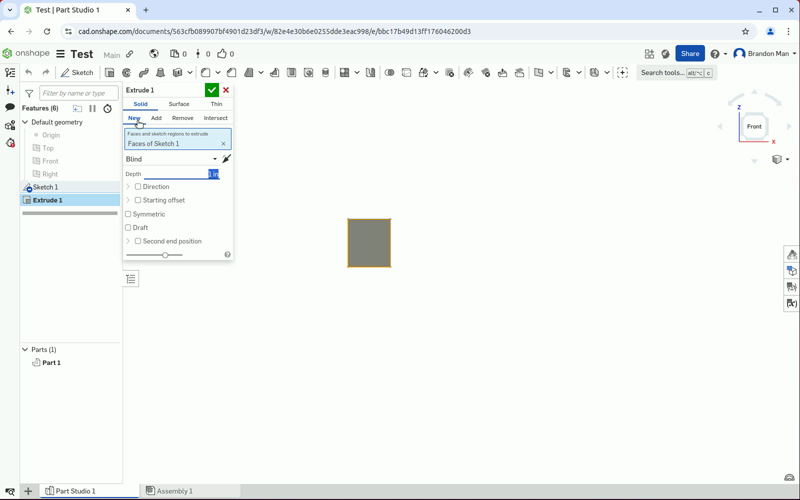
text(5.536)
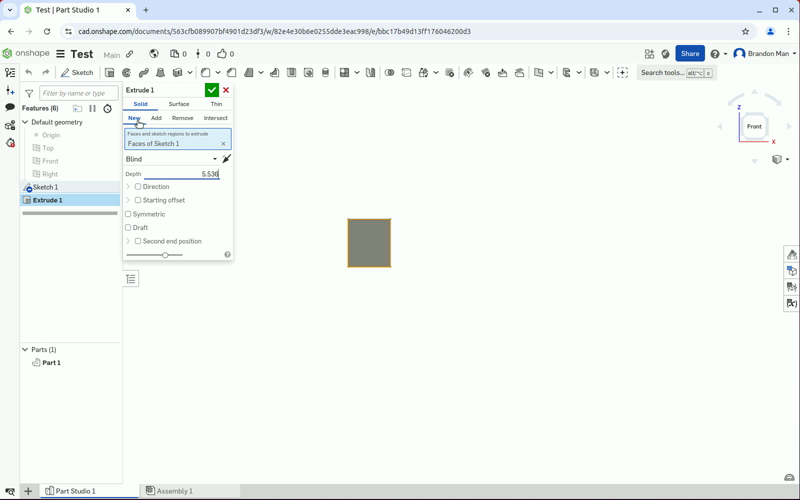
key(enter)
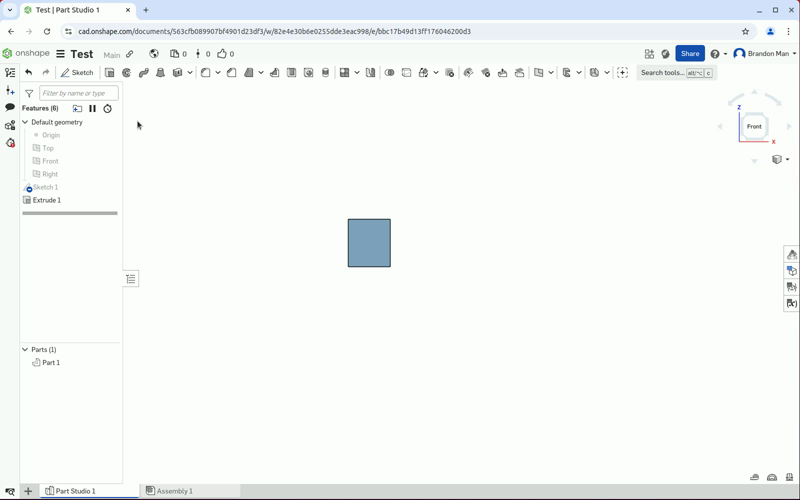
key(shift+h)
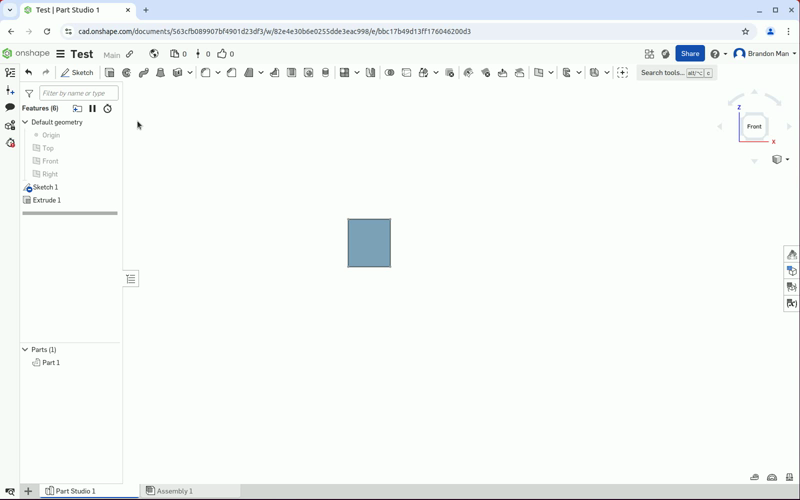
key(shift+h)
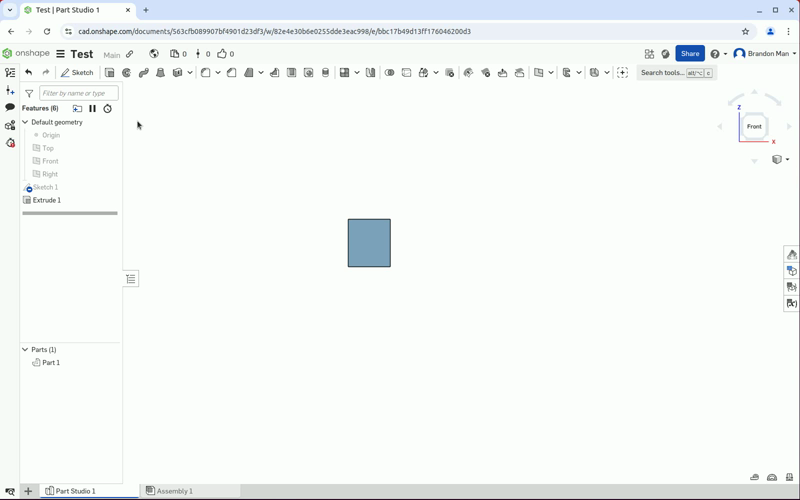
mouse_move(73, 189)
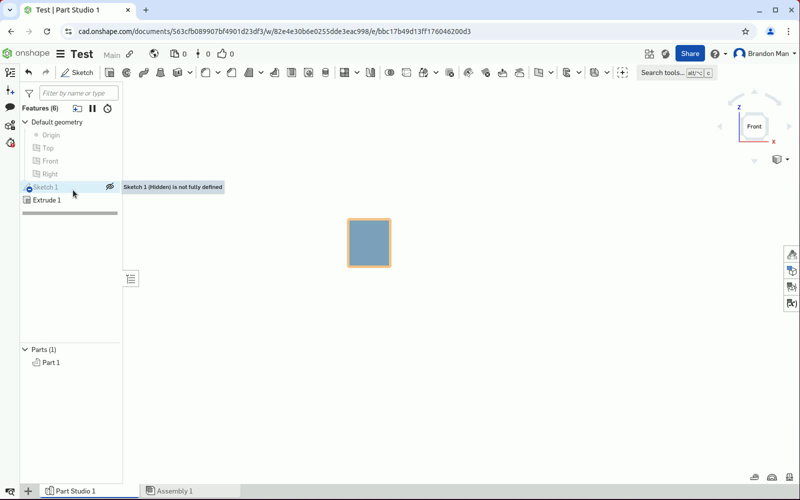
click(73, 189)
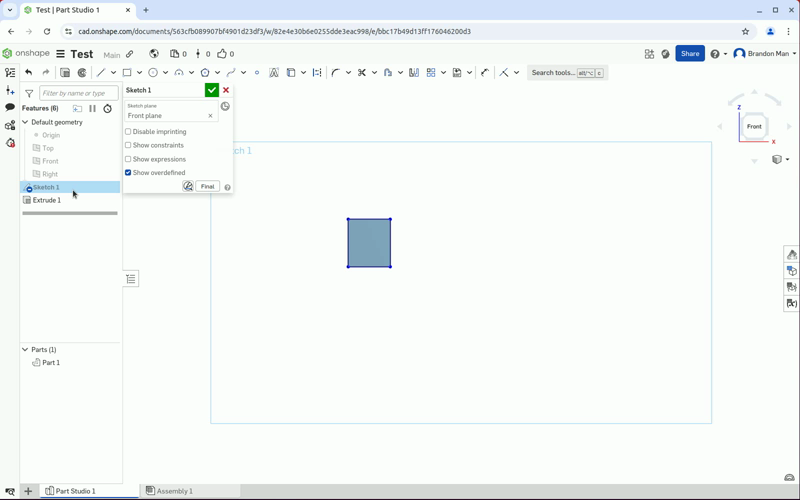
mouse_move(229, 92)
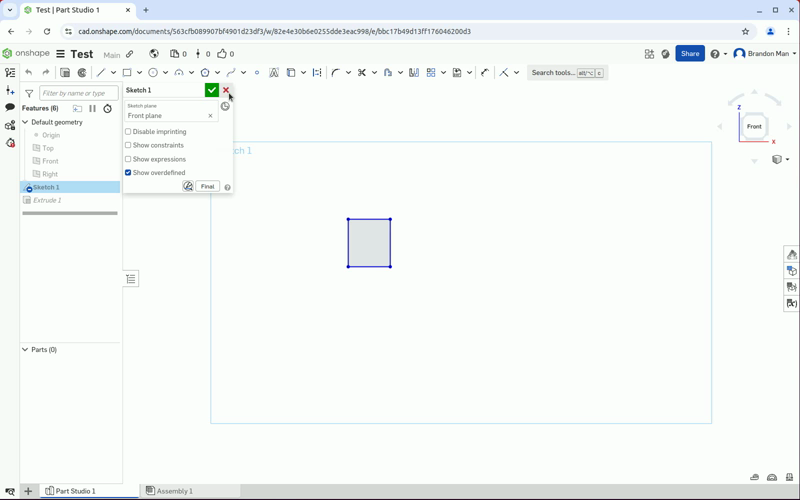
click(229, 92)
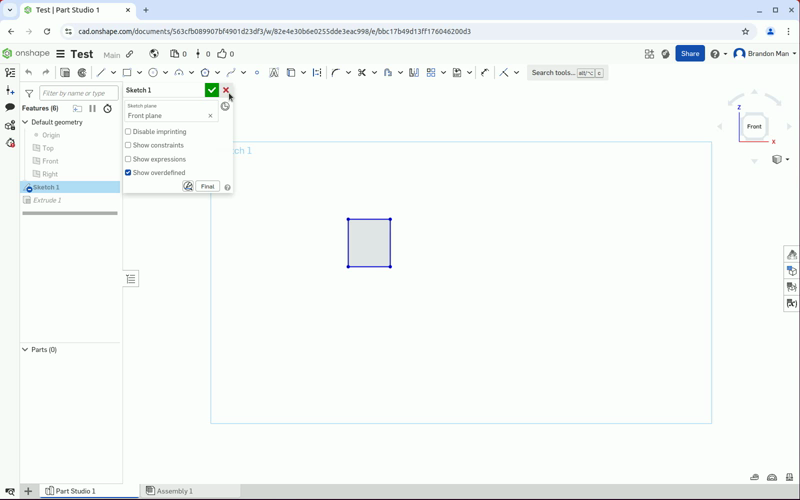
key(shift+s)
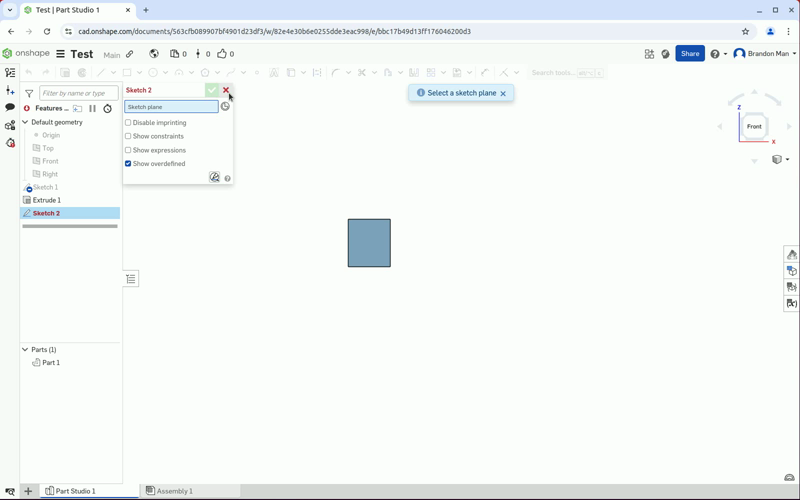
mouse_move(73, 163)
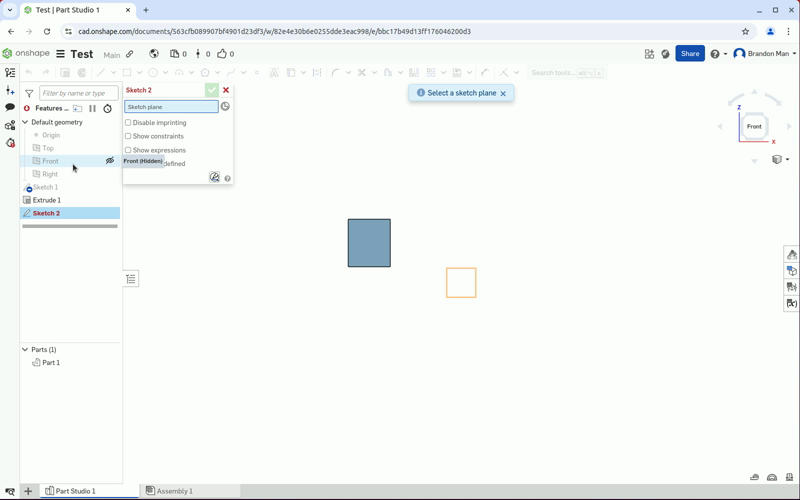
click(73, 163)
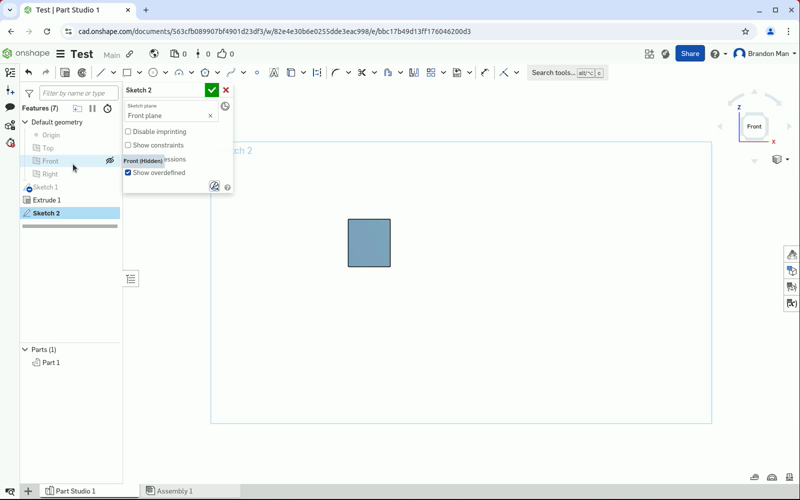
mouse_move(73, 352)
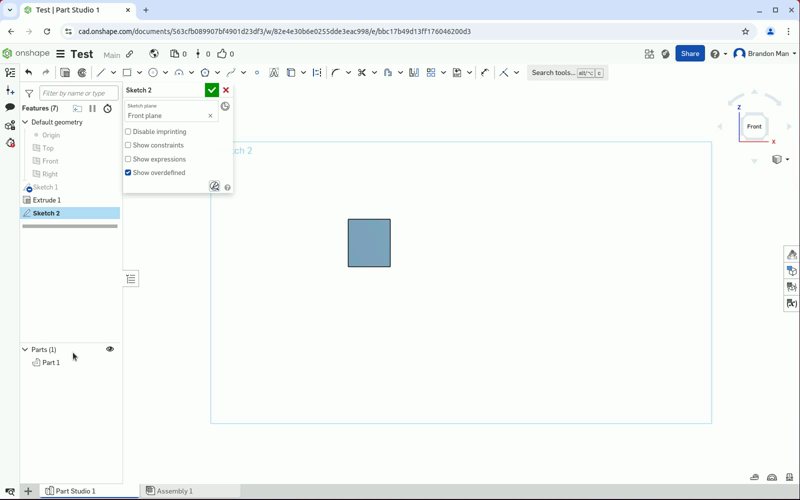
key(y)
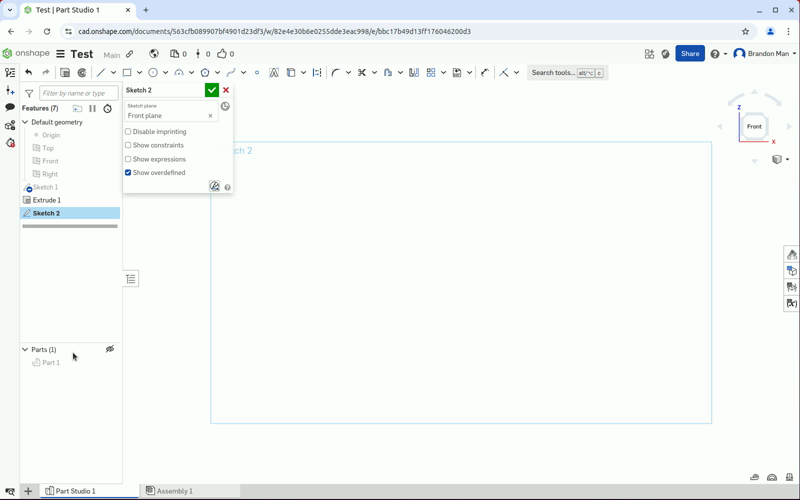
key(l)
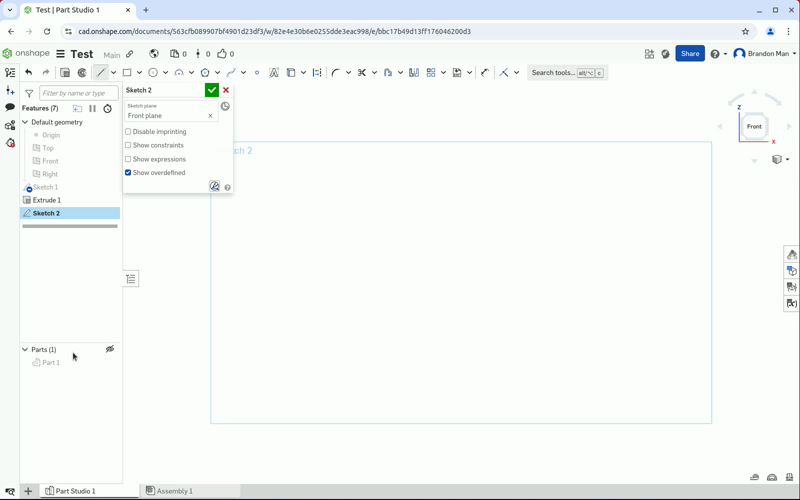
key_down(shift)
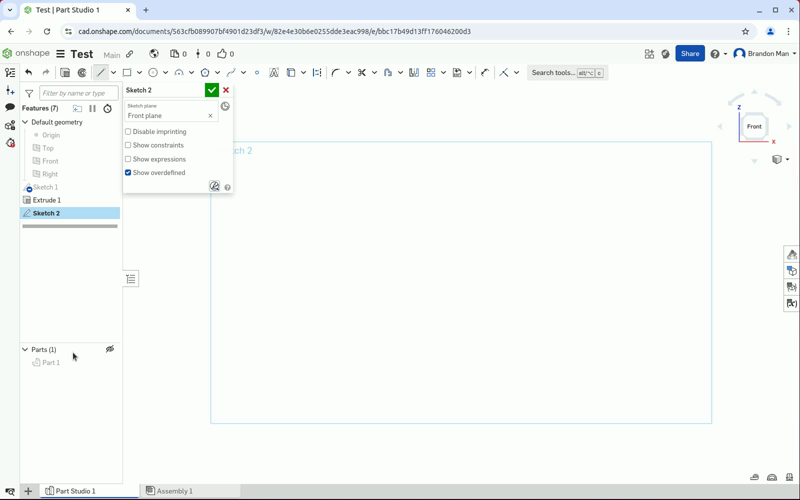
mouse_move(485, 245)
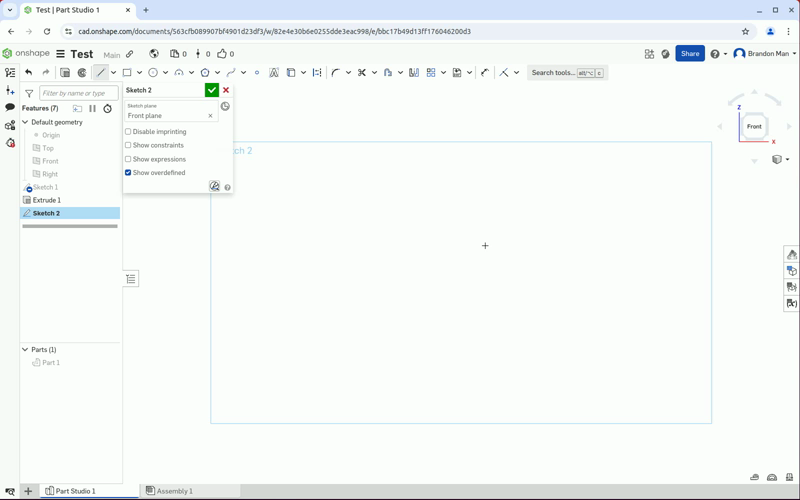
click(485, 245)
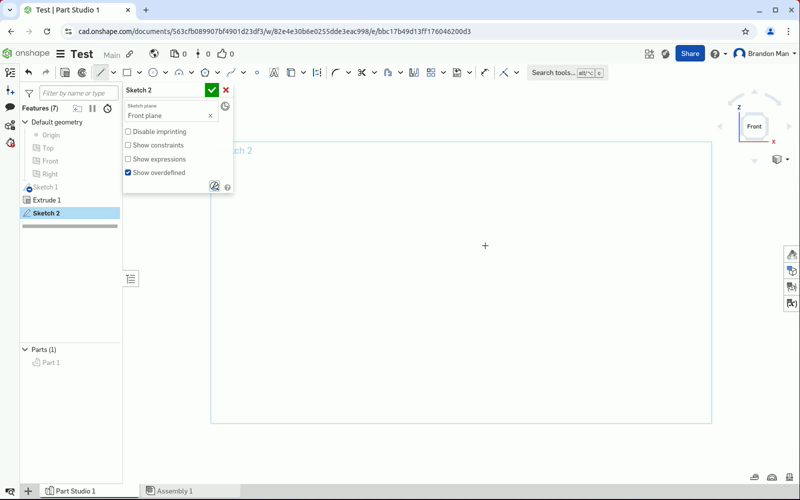
key_up(shift)
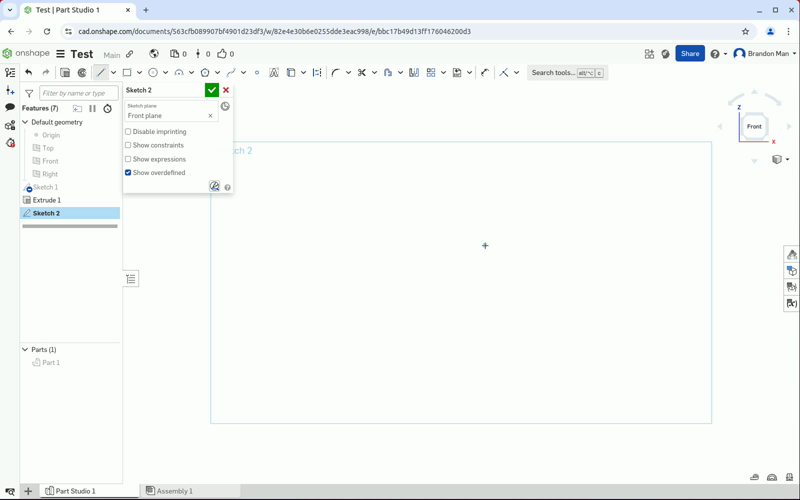
key_down(shift)
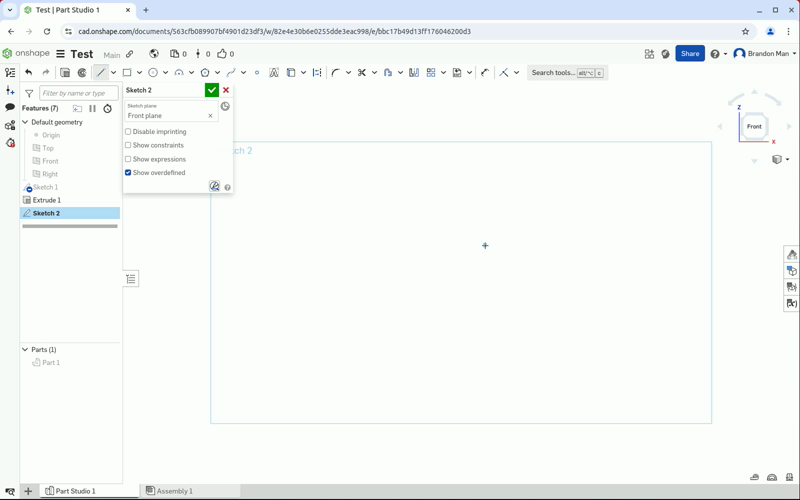
mouse_move(515, 245)
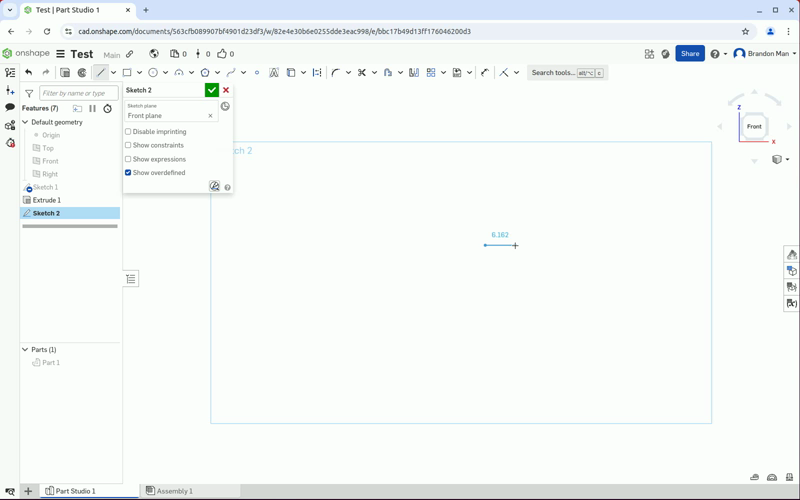
mouse_move(519, 245)
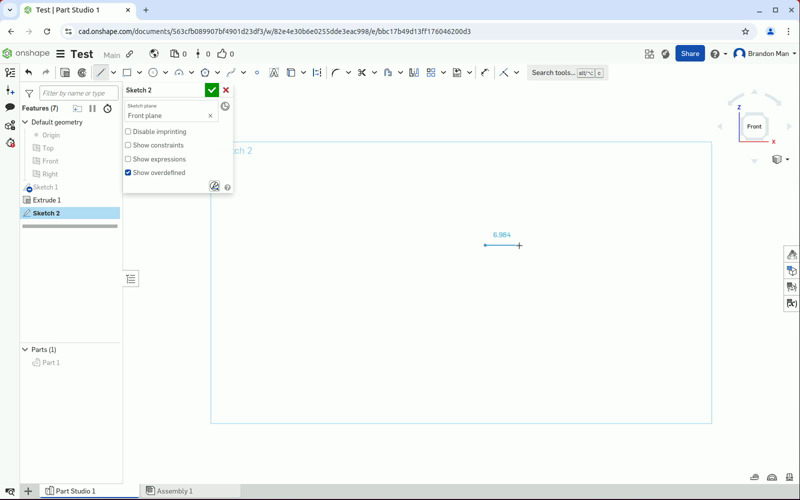
click(519, 245)
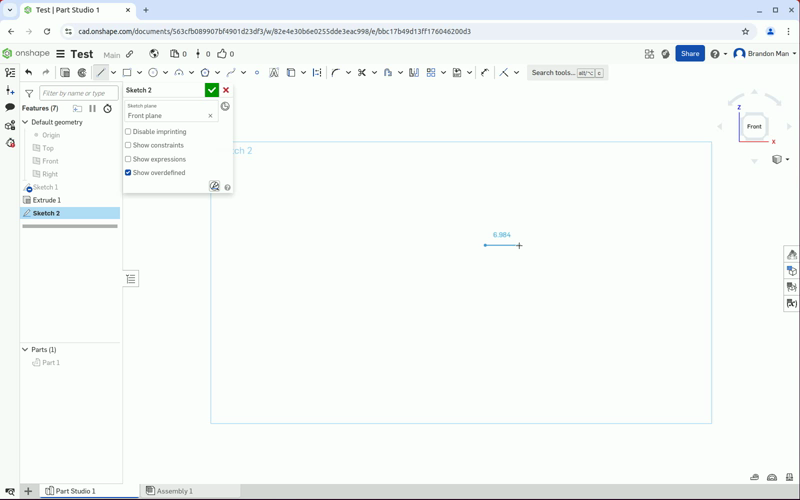
key_up(shift)
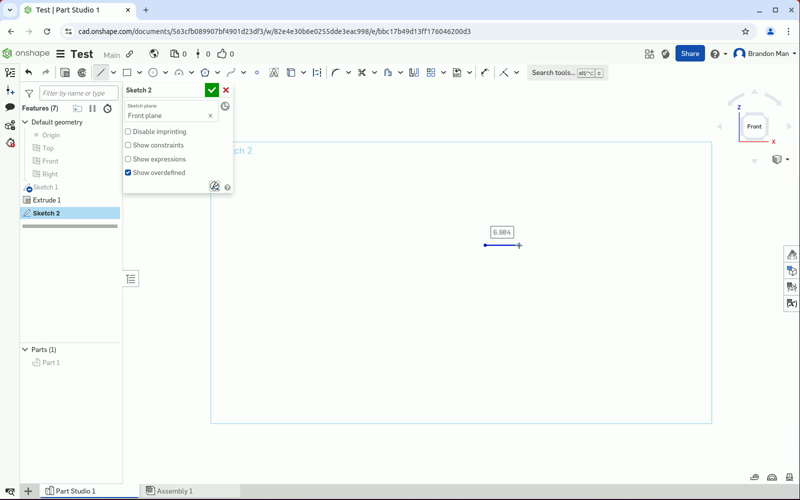
key_down(shift)
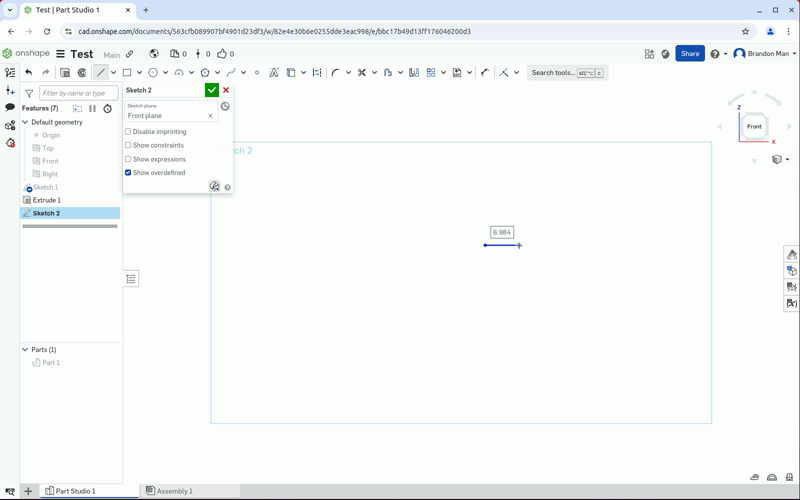
mouse_move(549, 245)
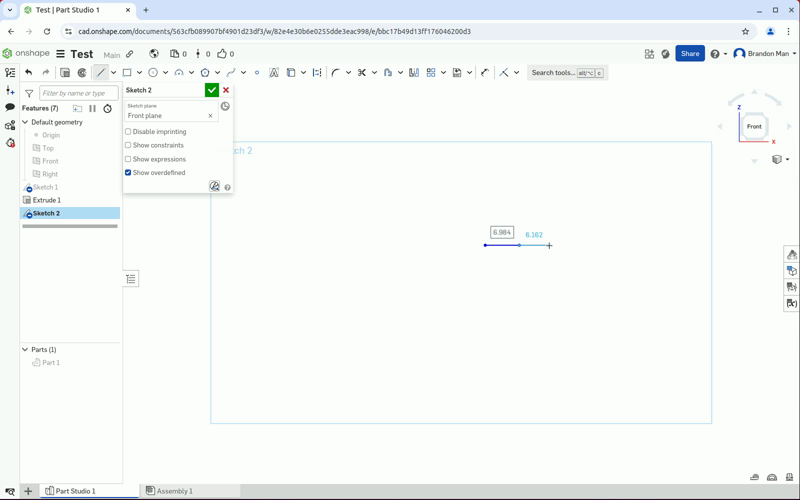
mouse_move(519, 204)
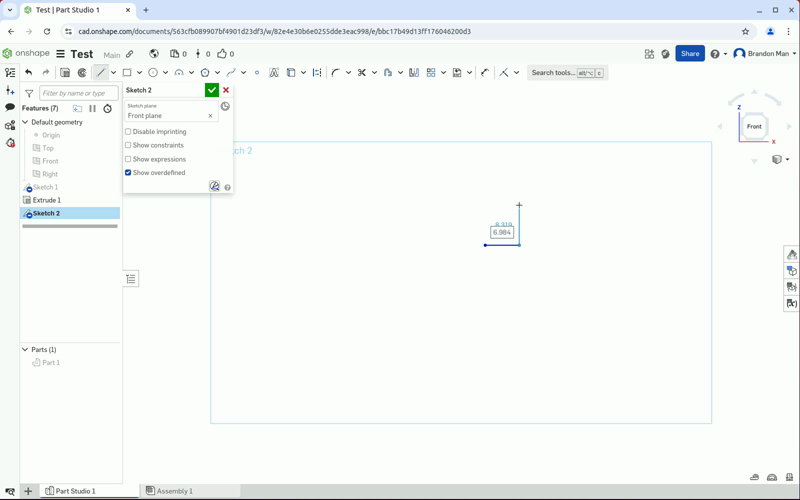
click(519, 204)
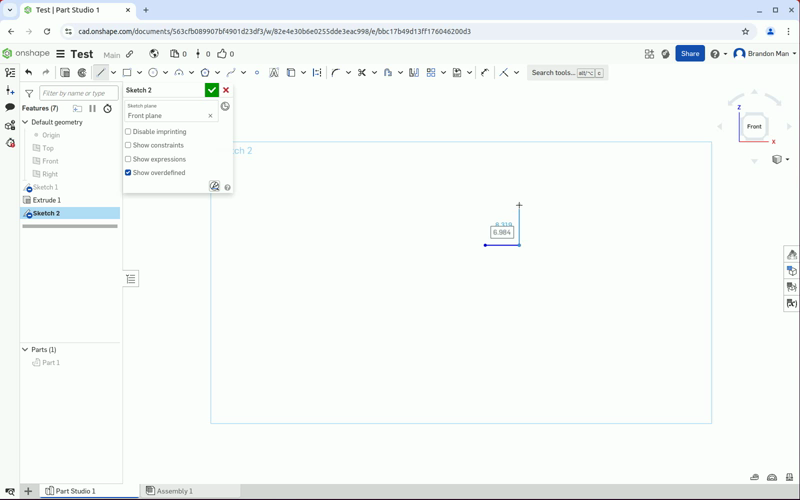
key_up(shift)
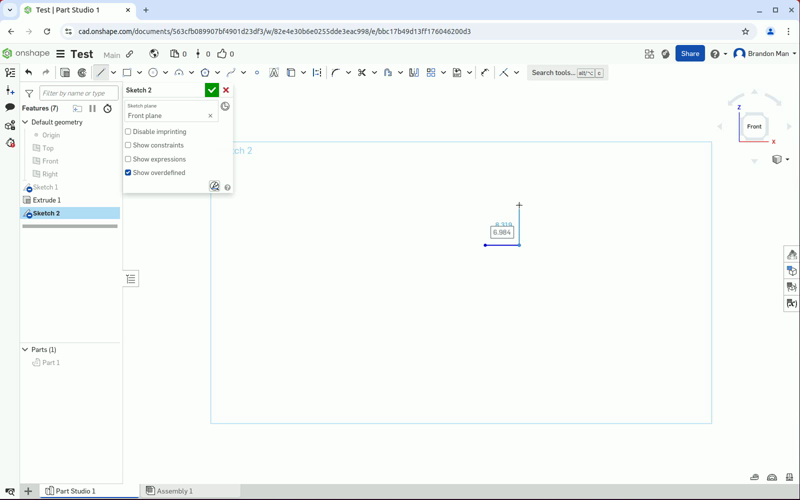
key_down(shift)
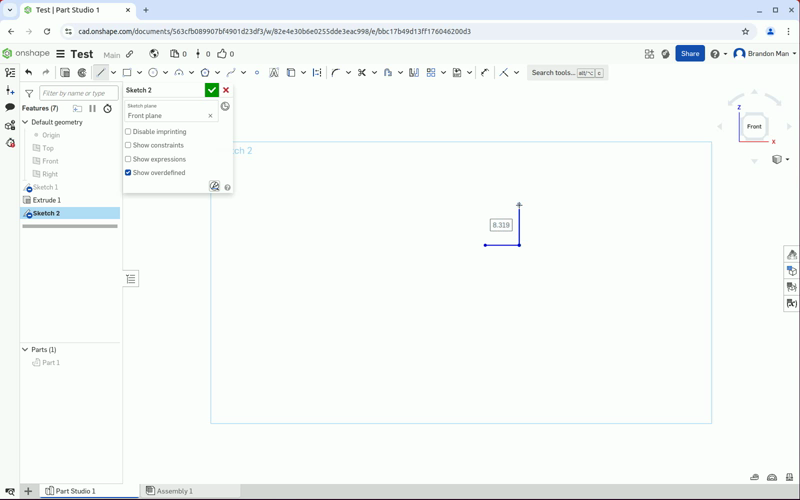
mouse_move(549, 204)
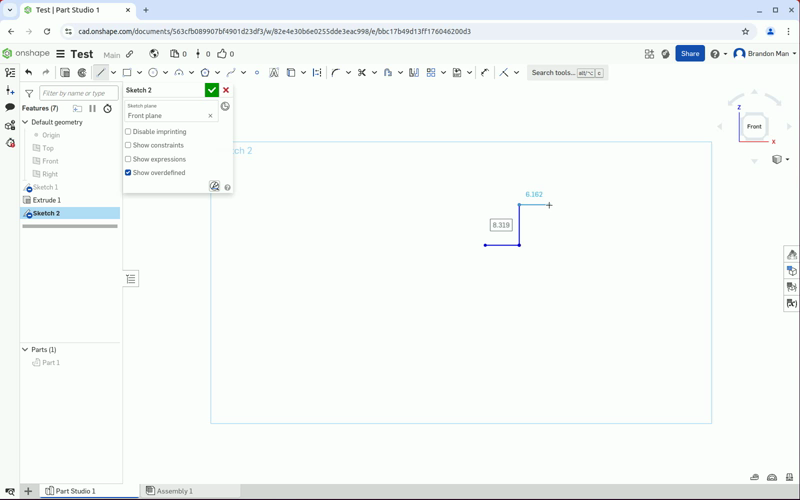
mouse_move(485, 204)
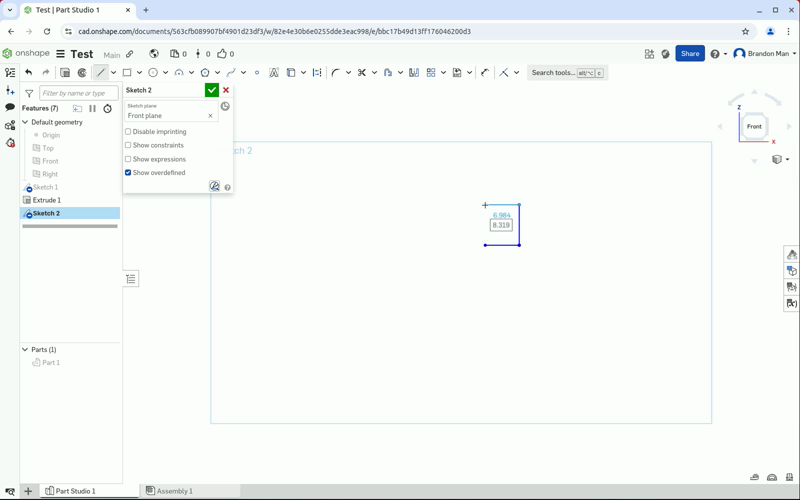
click(485, 204)
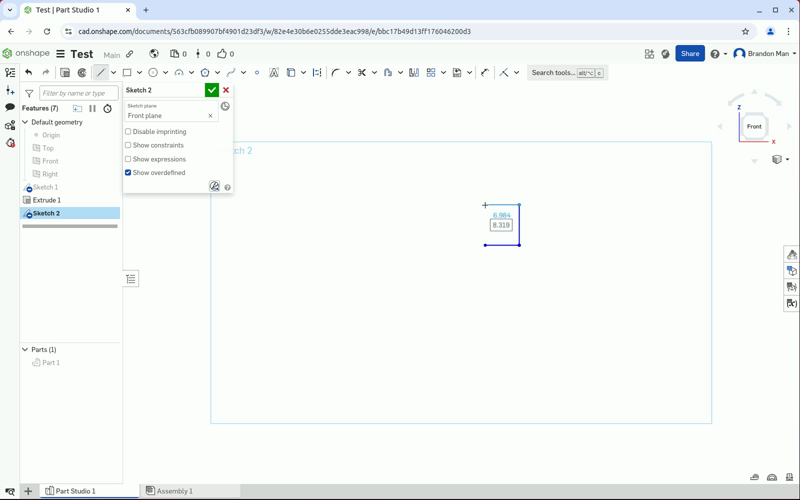
key_up(shift)
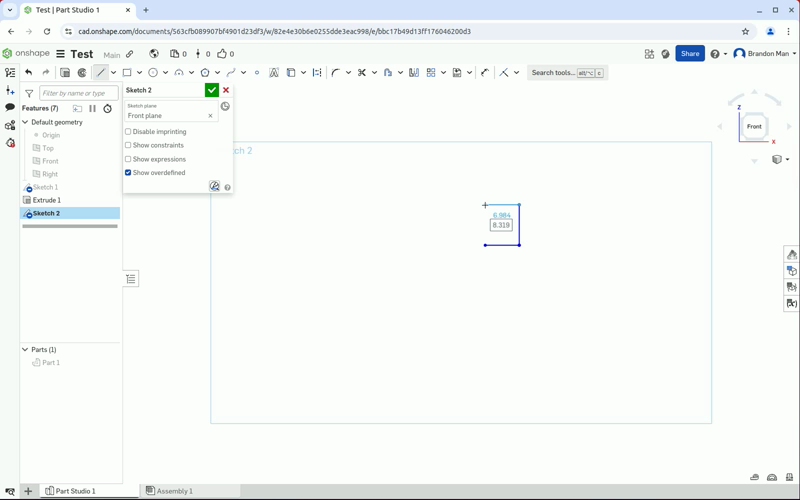
mouse_move(515, 204)
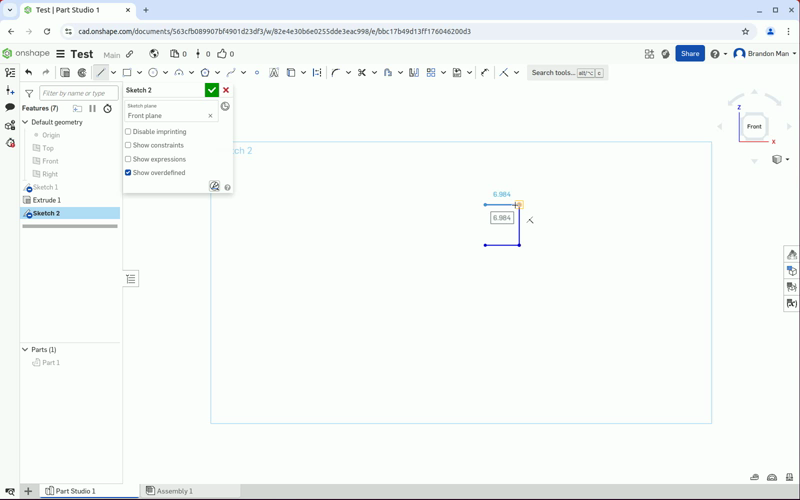
key_down(shift)
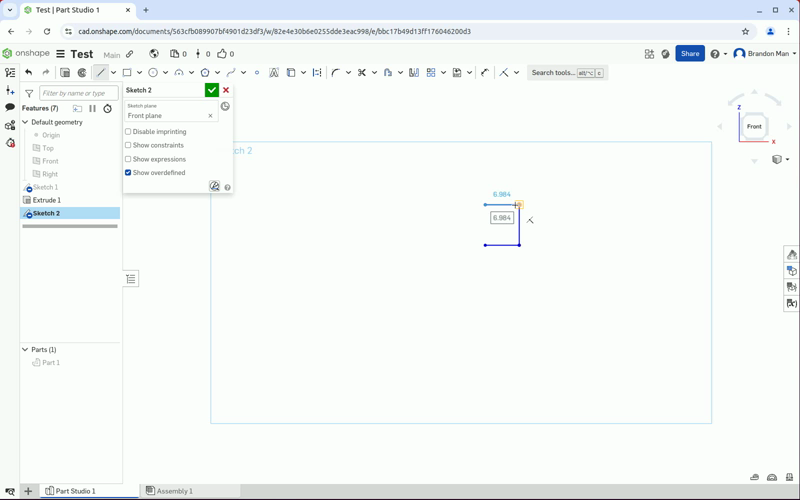
mouse_move(485, 245)
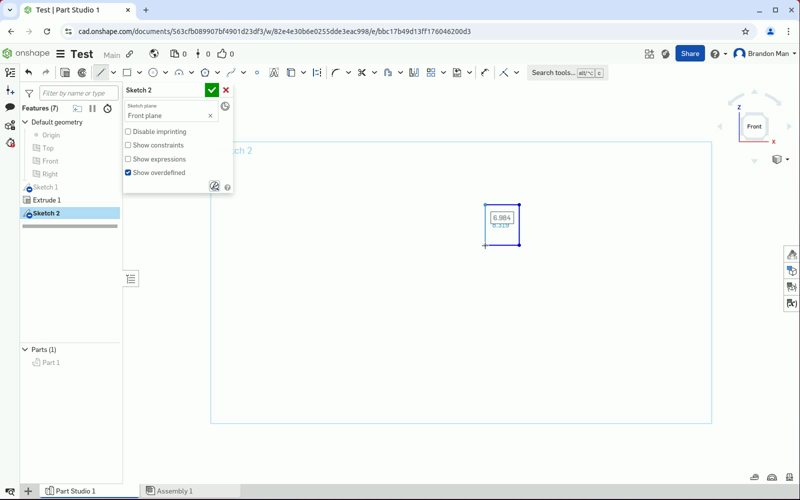
key_up(shift)
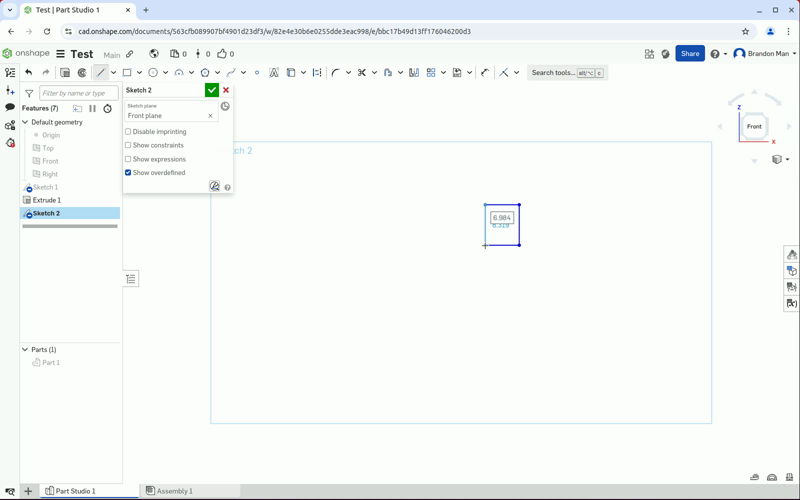
click(485, 245)
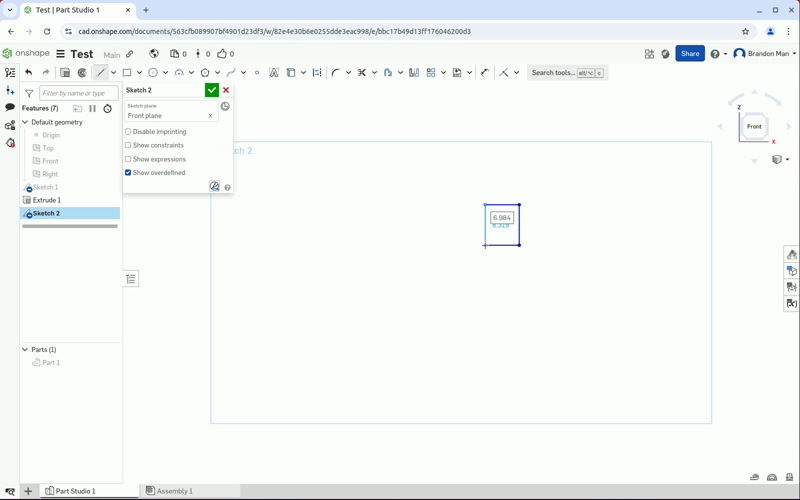
key(esc)
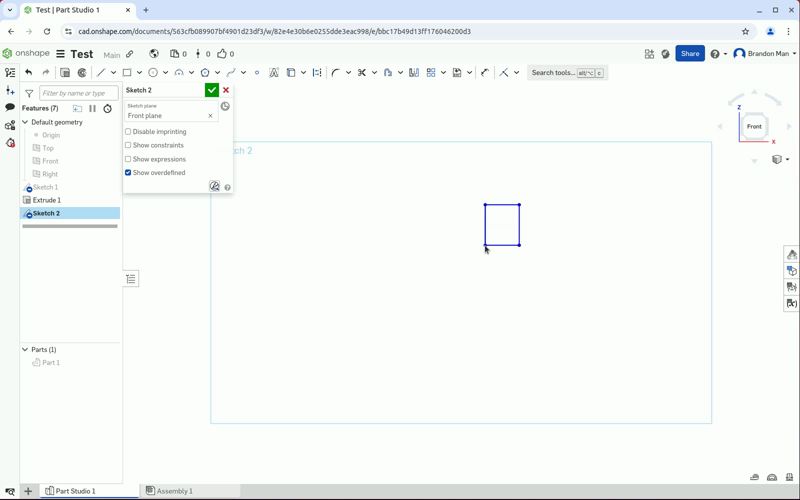
mouse_move(506, 236)
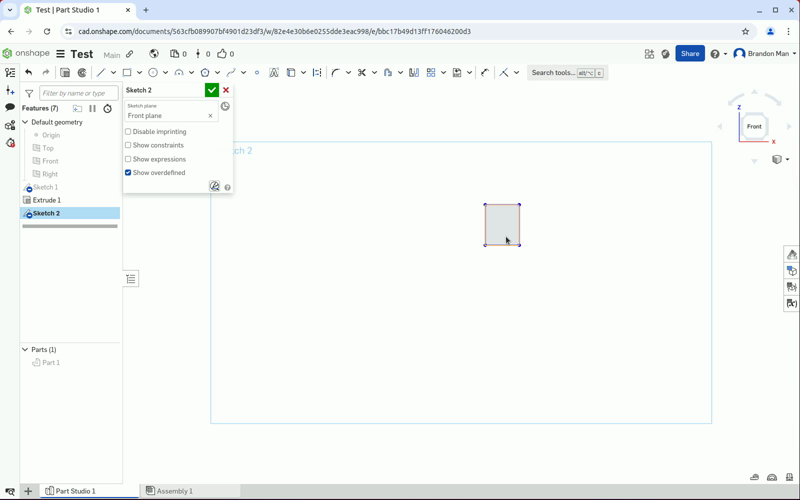
scroll(6)
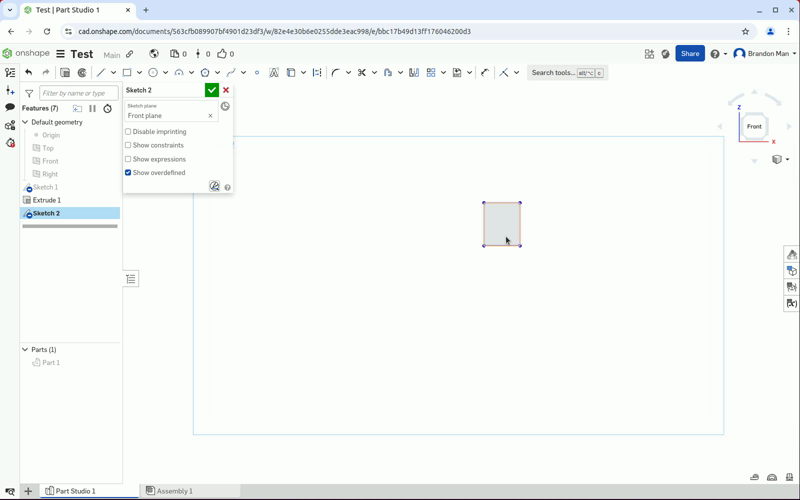
scroll(6)
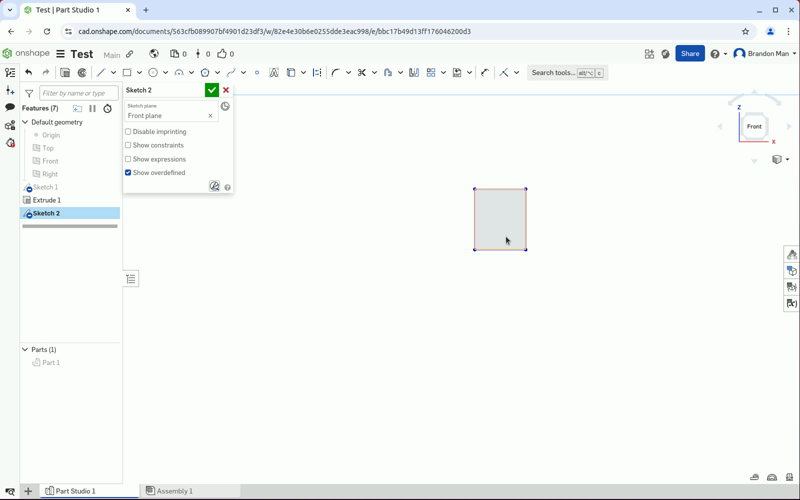
scroll(6)
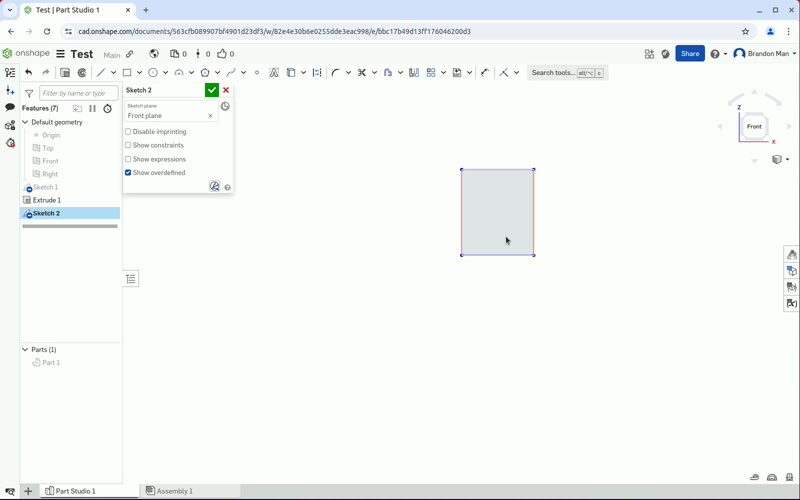
scroll(6)
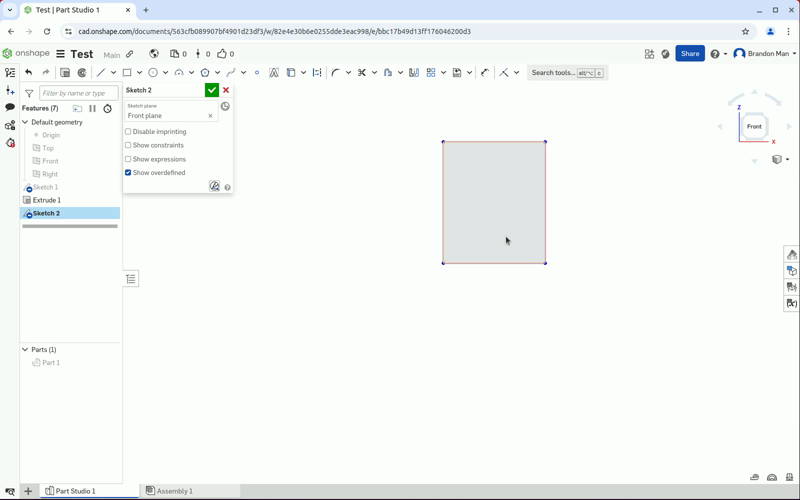
scroll(6)
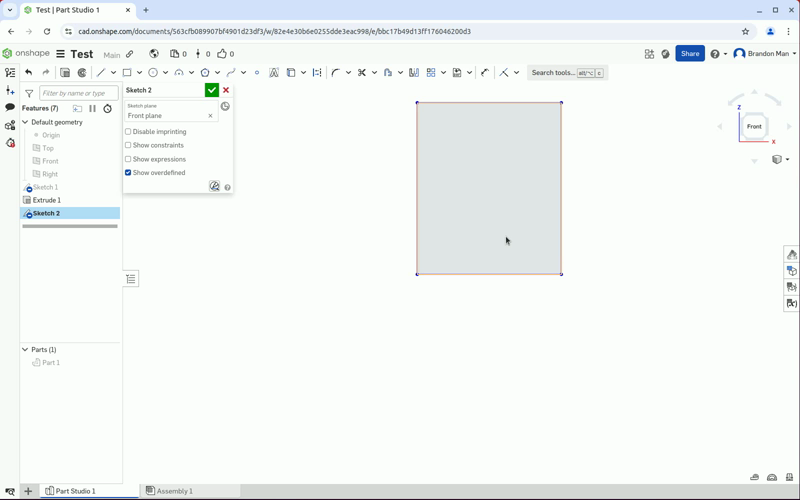
scroll(6)
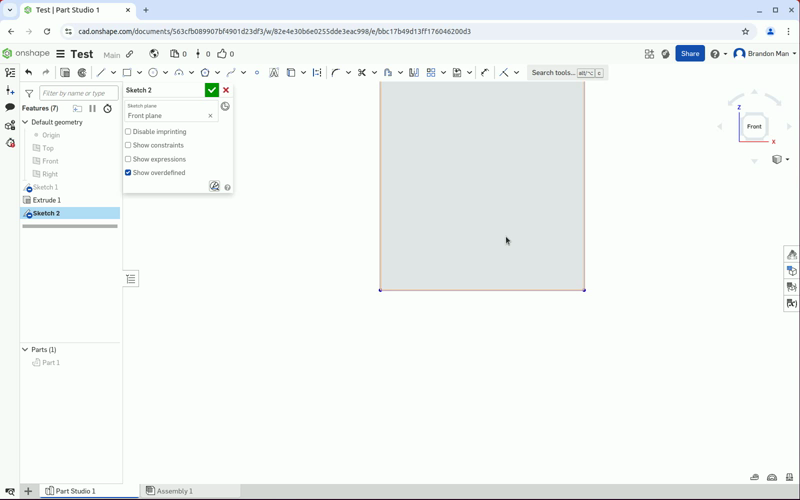
scroll(6)
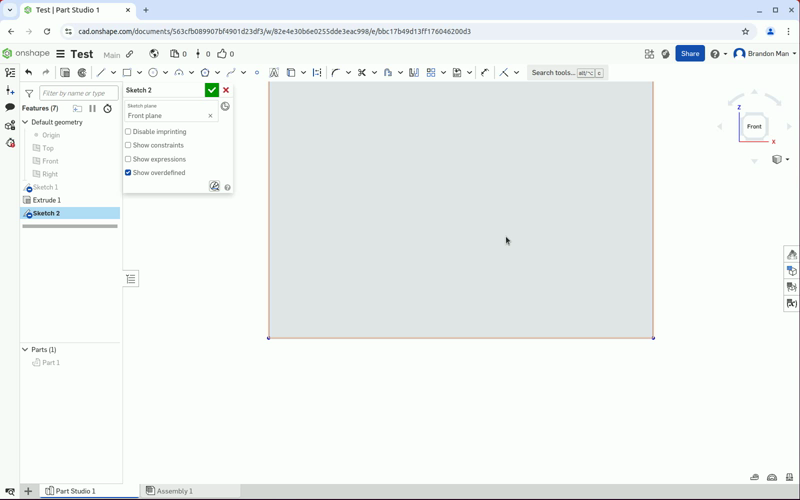
click(506, 236)
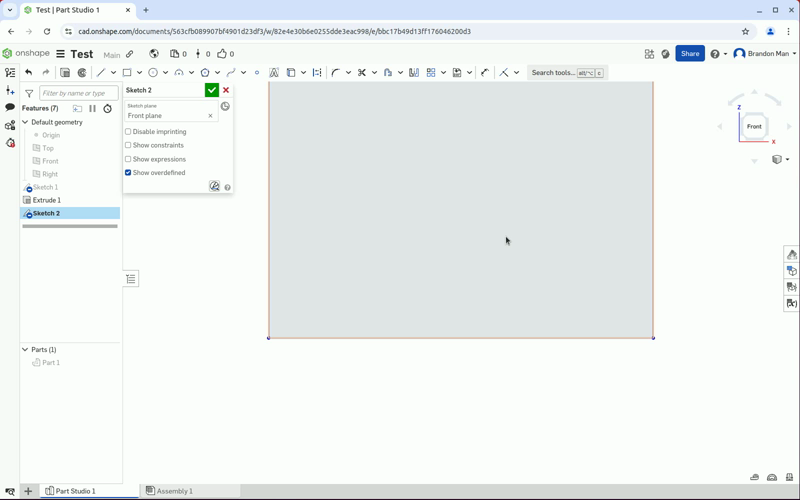
scroll(-6)
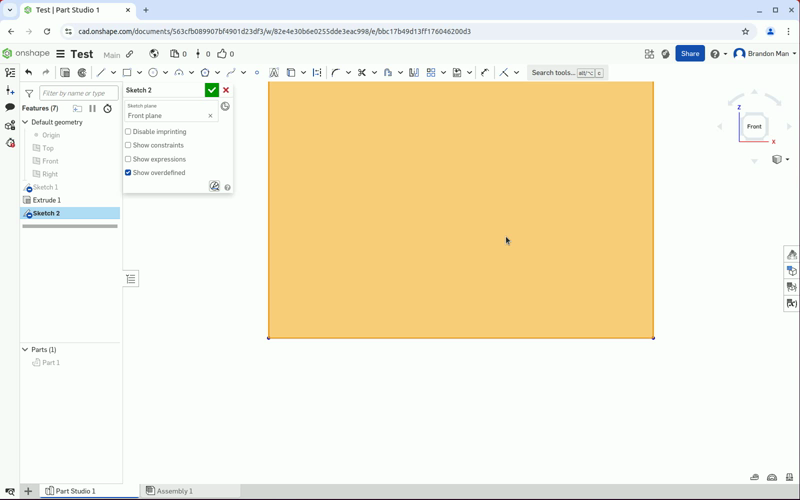
scroll(-6)
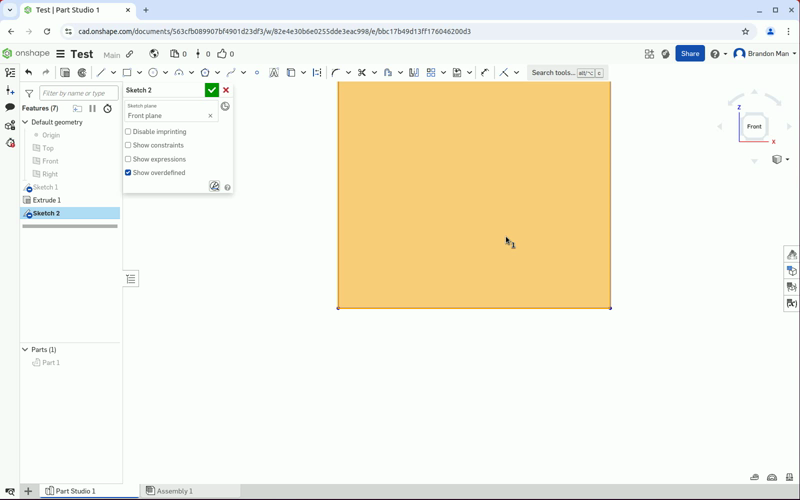
scroll(-6)
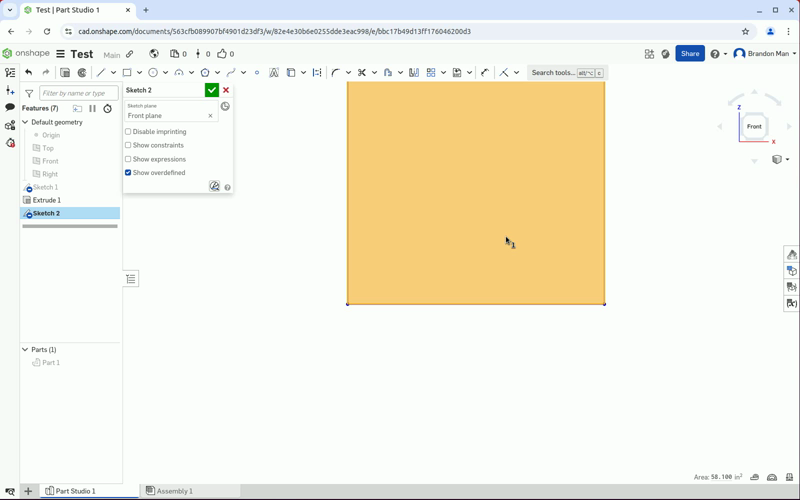
scroll(-6)
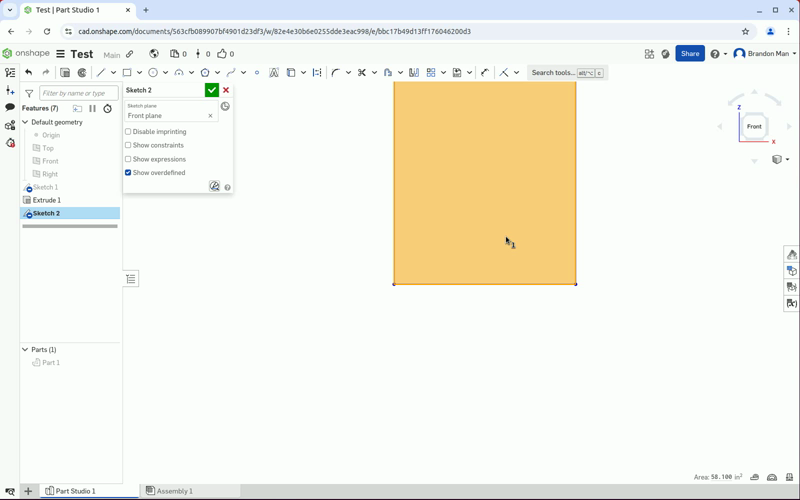
scroll(-6)
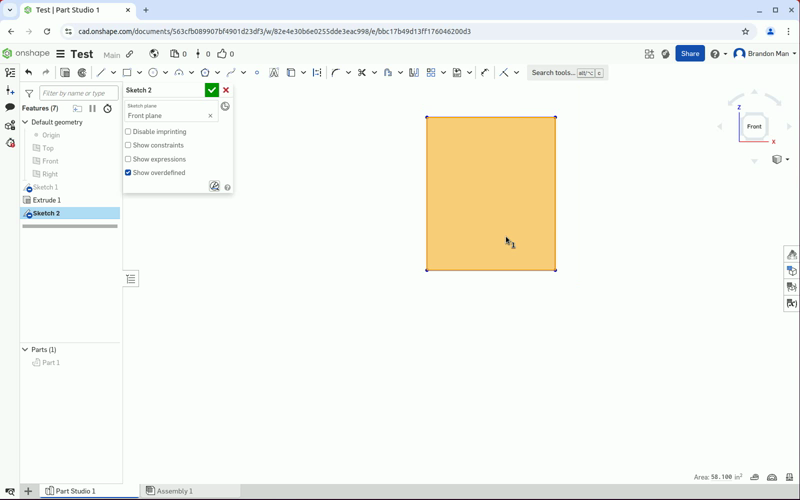
scroll(-6)
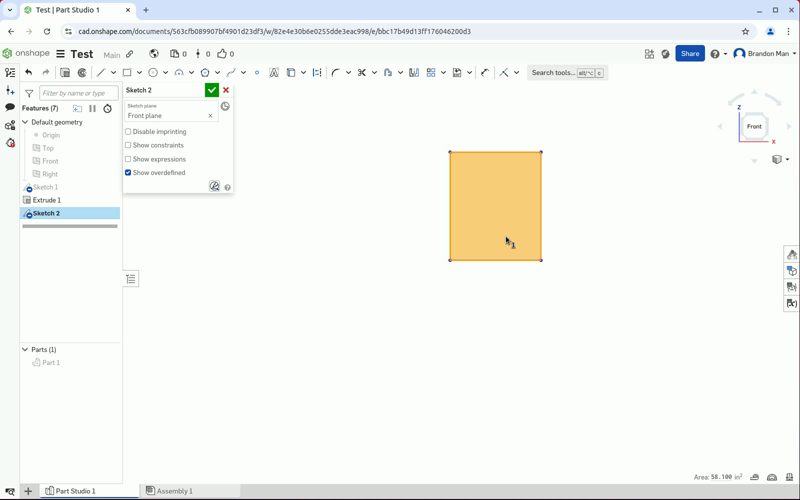
scroll(-6)
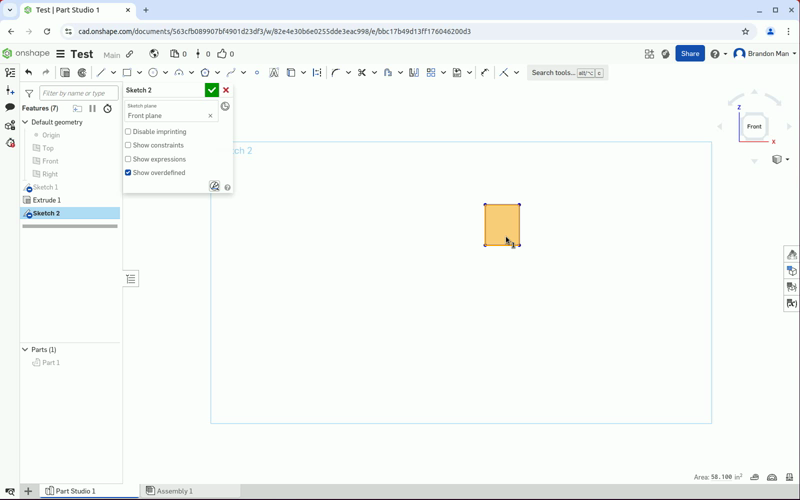
mouse_move(73, 352)
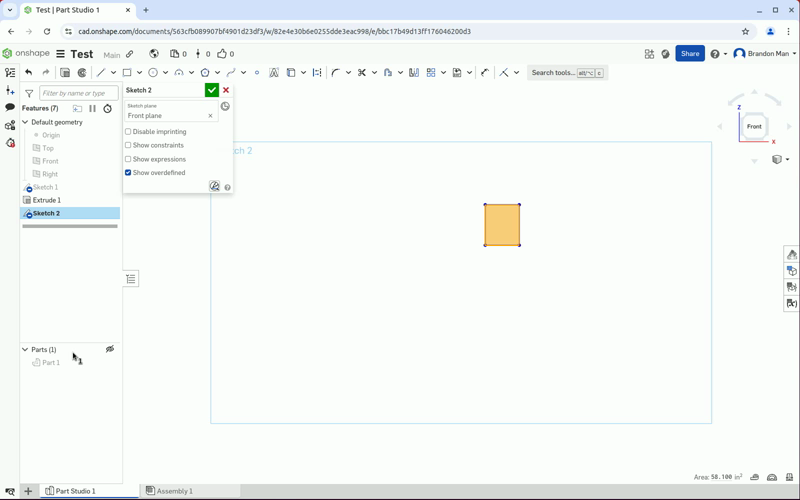
key(shift+y)
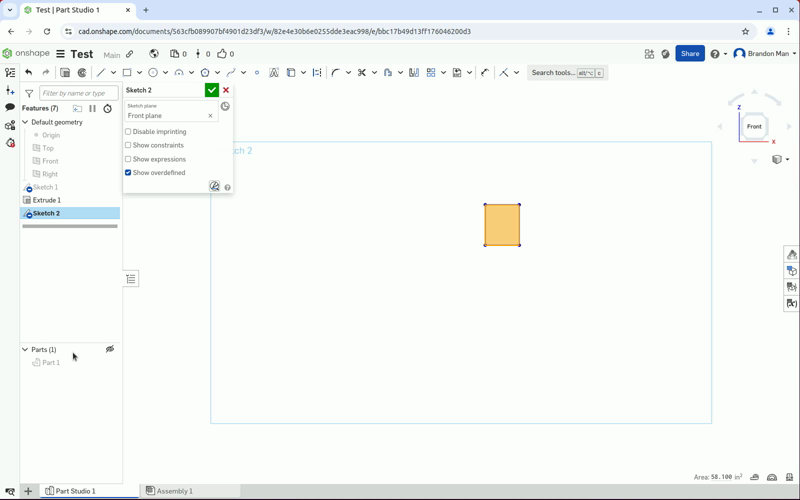
key(shift+e)
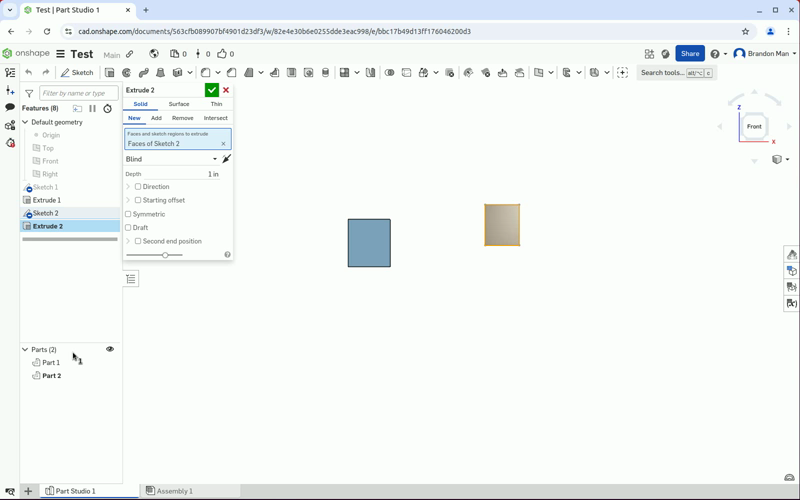
mouse_move(143, 106)
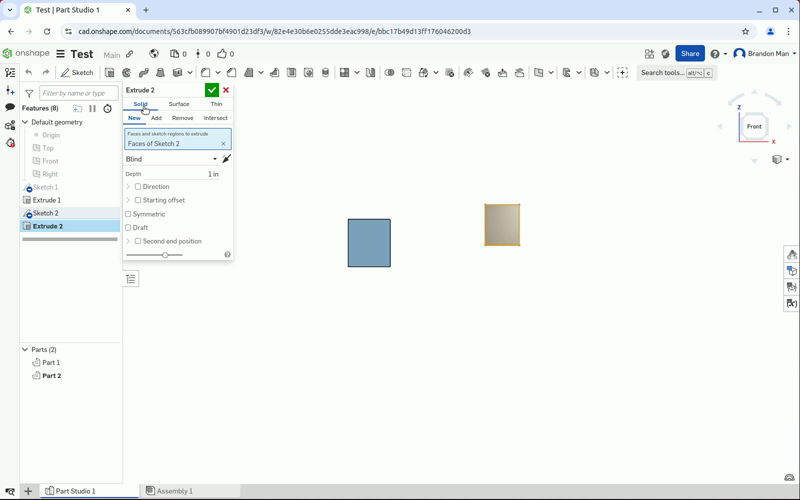
click(143, 106)
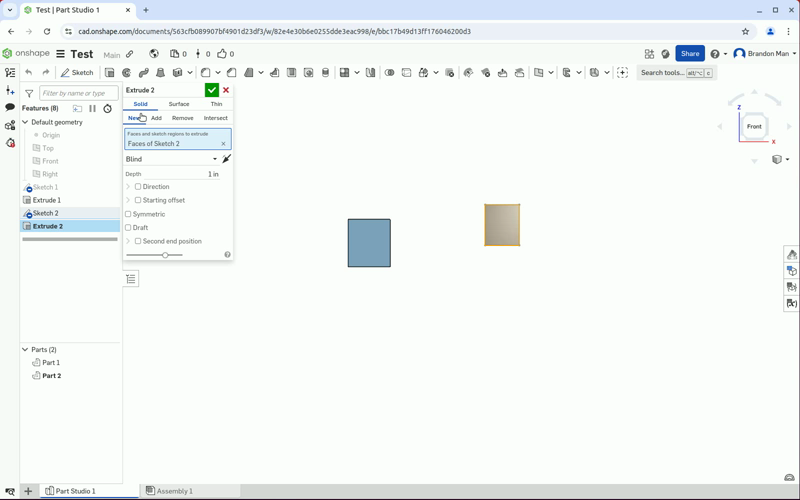
mouse_move(137, 120)
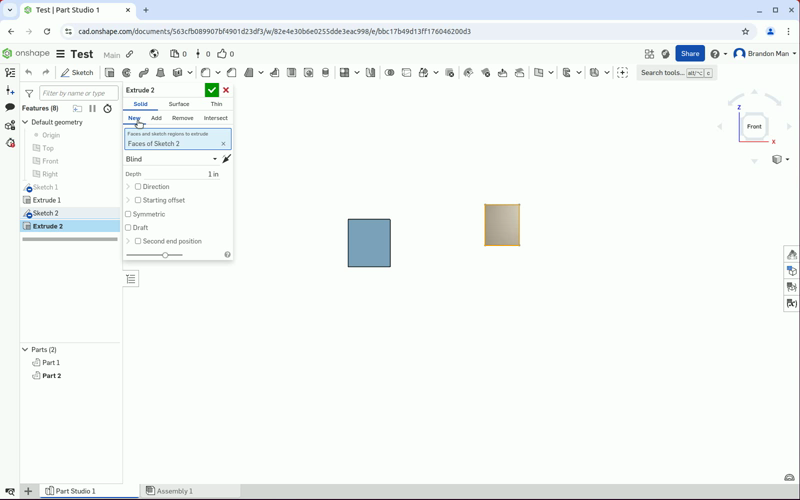
click(137, 120)
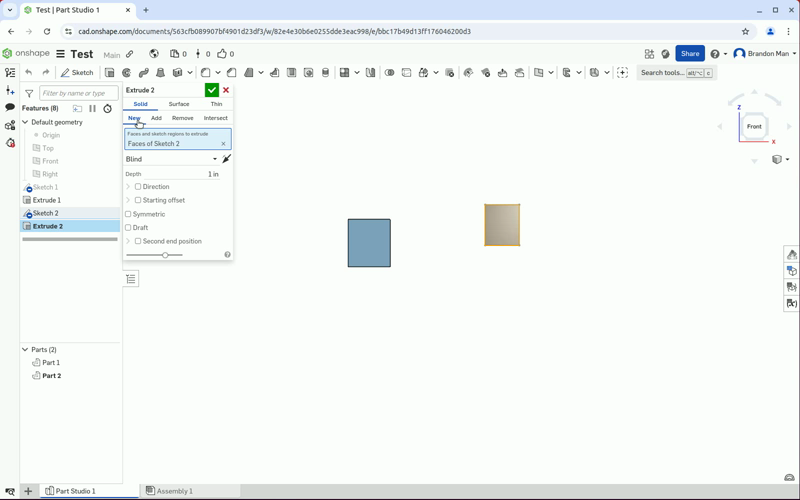
key(tab, 4)
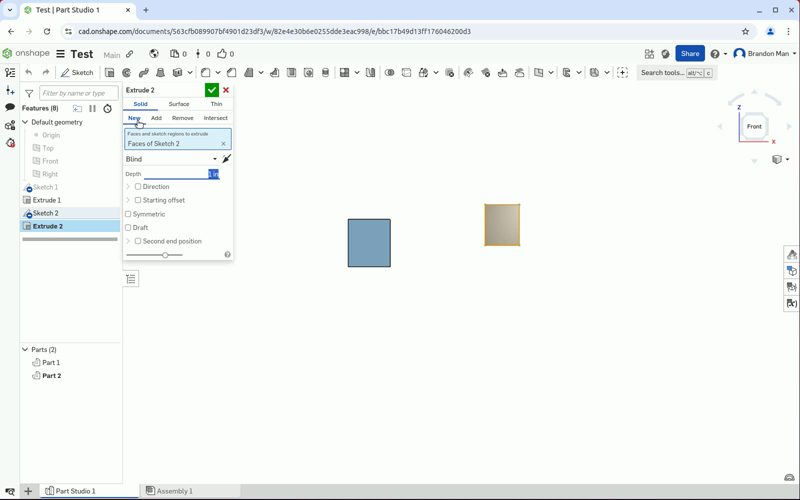
text(5.536)
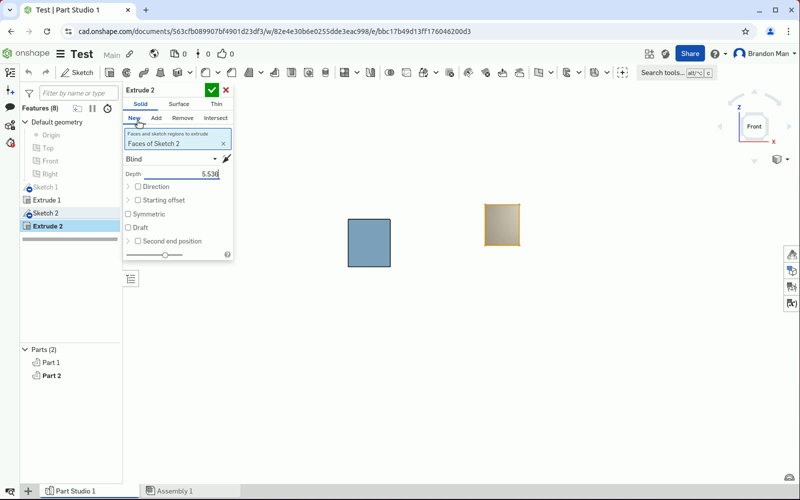
key(enter)
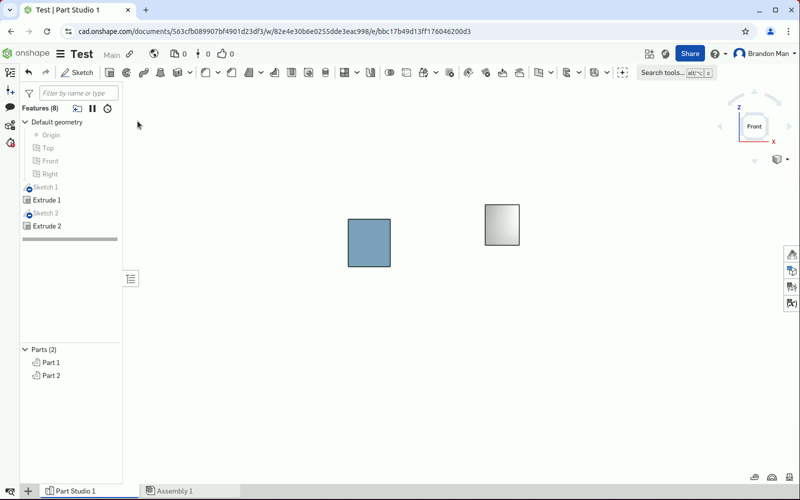
key(shift+h)
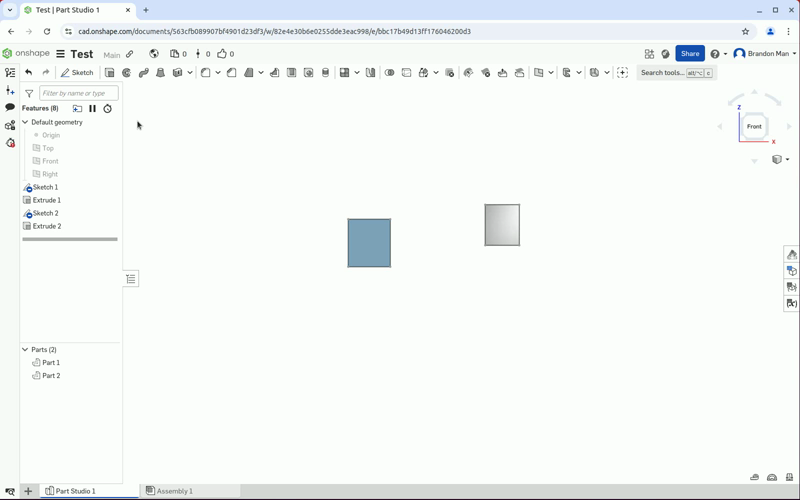
key(shift+h)
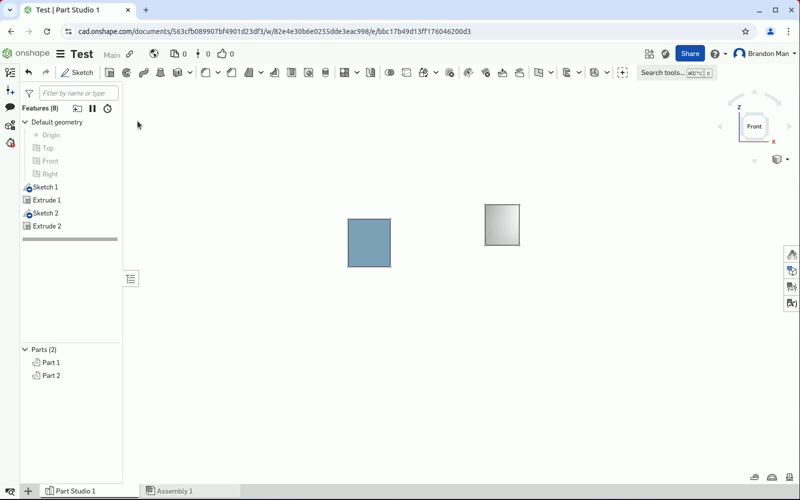
key(shift+7)
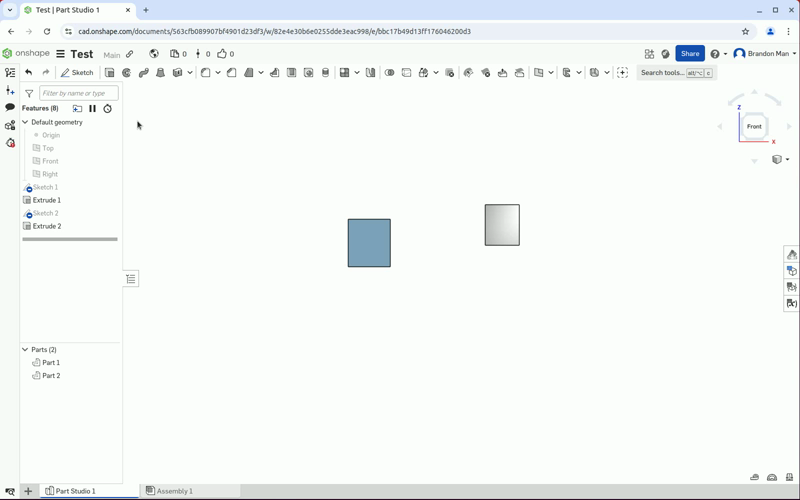
key(left, 2)
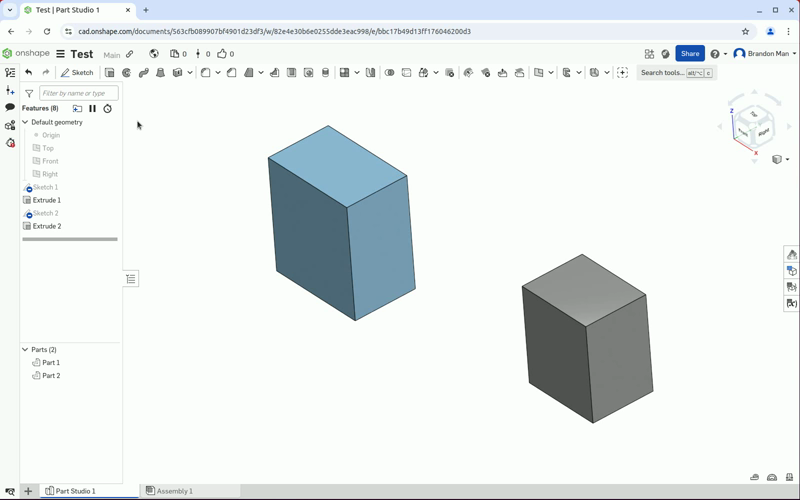
key(down, 2)
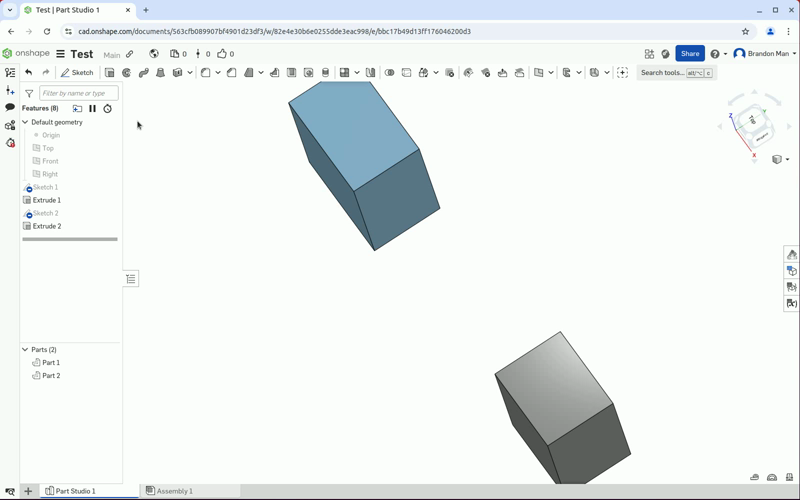
key(up, 2)
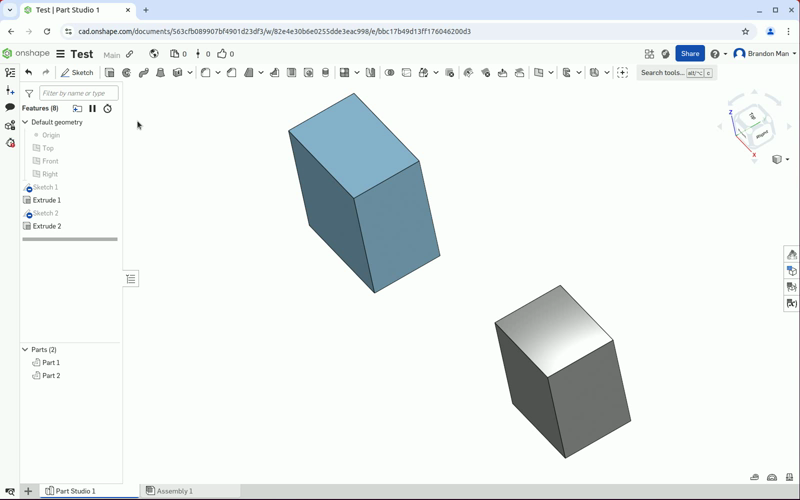
key(right, 2)
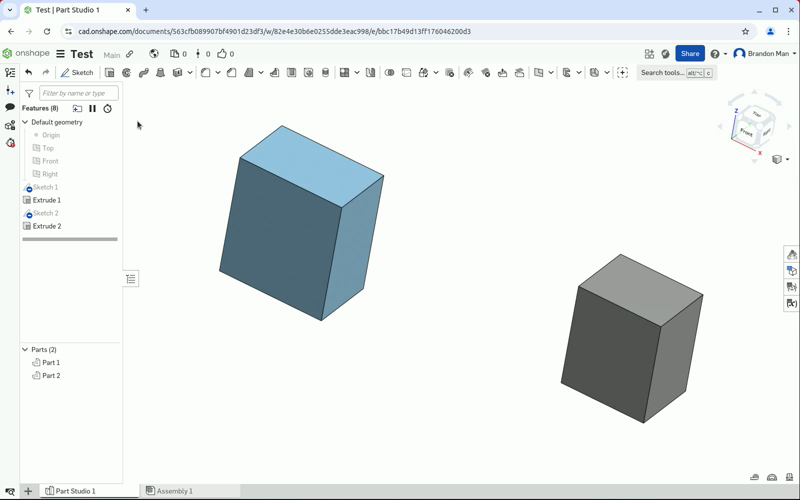
mouse_move(73, 189)
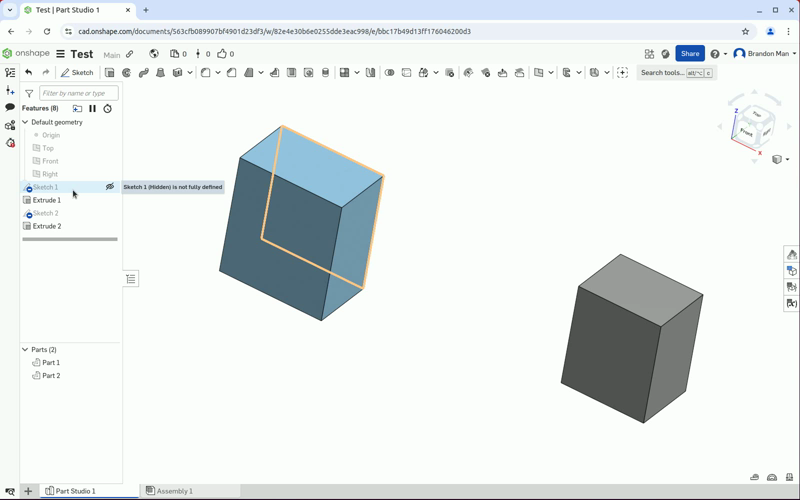
click(73, 189)